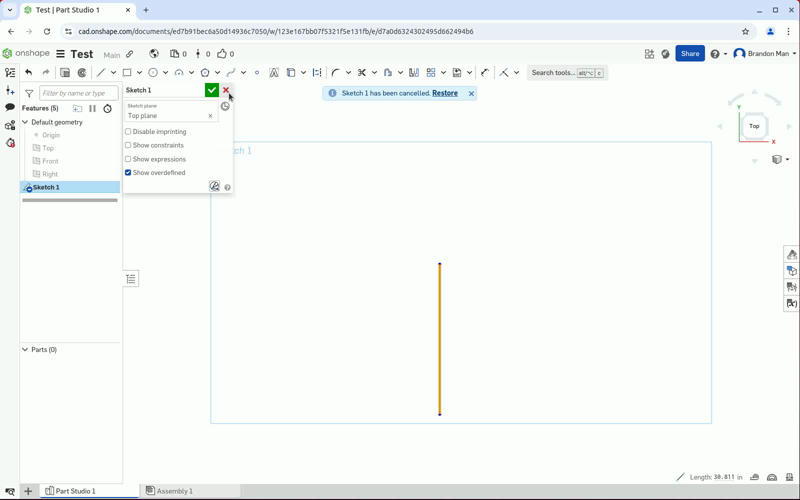
key(shift+h)
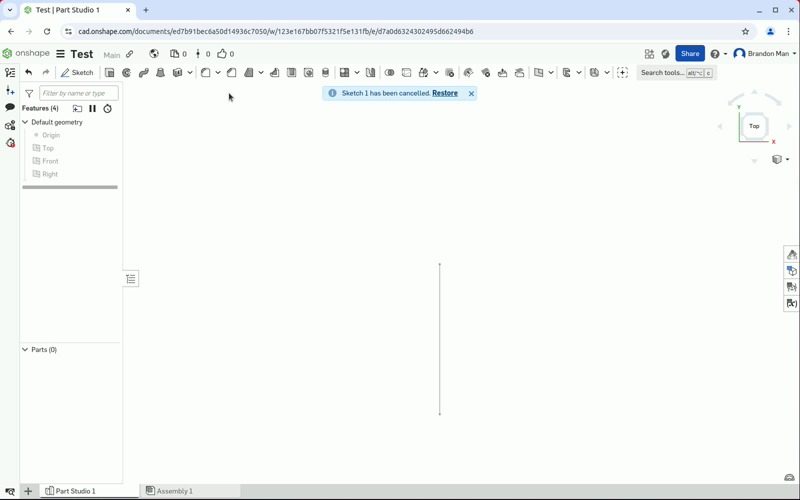
mouse_move(73, 352)
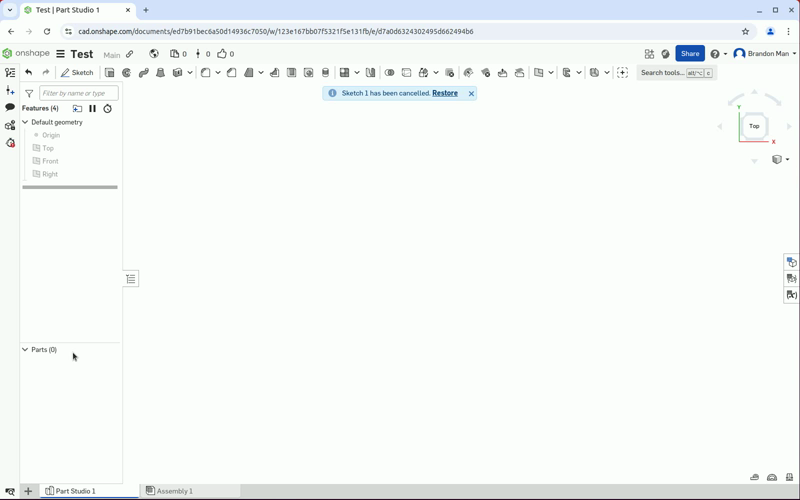
key(y)
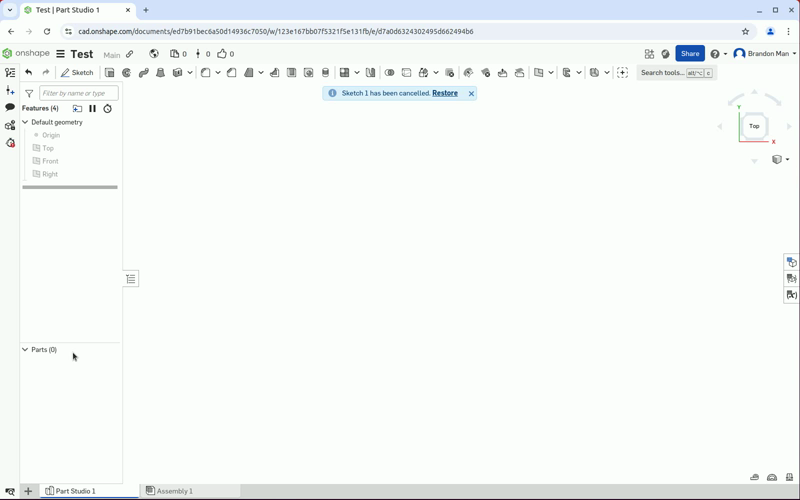
key(shift+p)
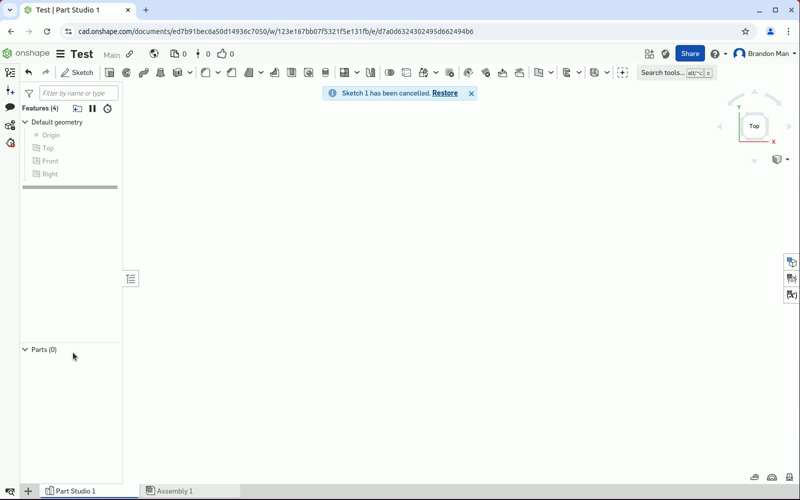
key(space)
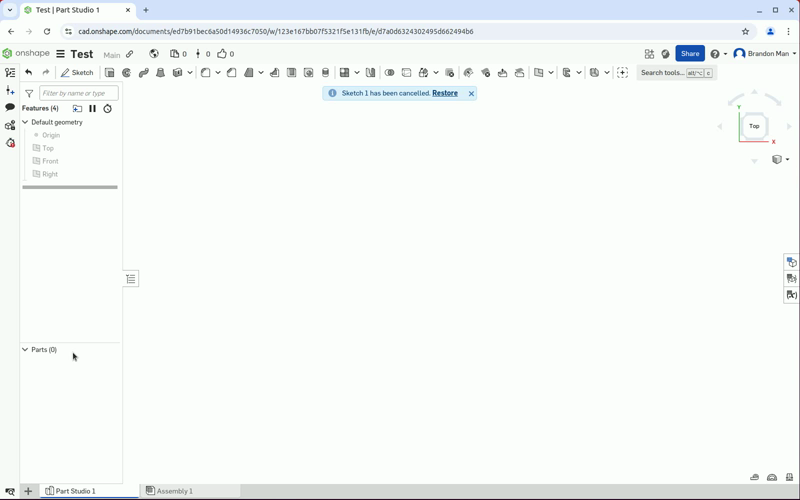
key_down(shift)
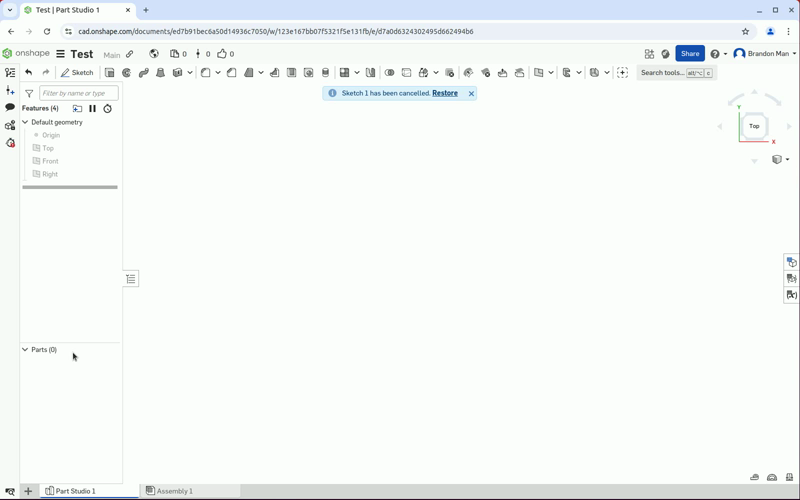
key(up)
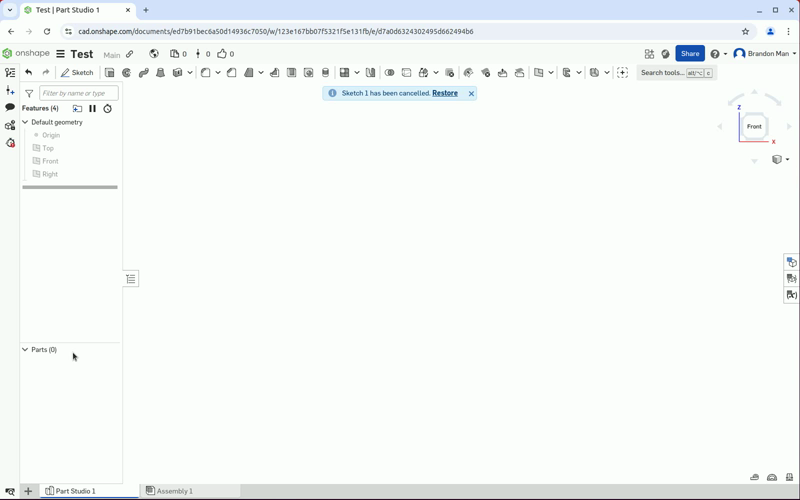
key_up(shift)
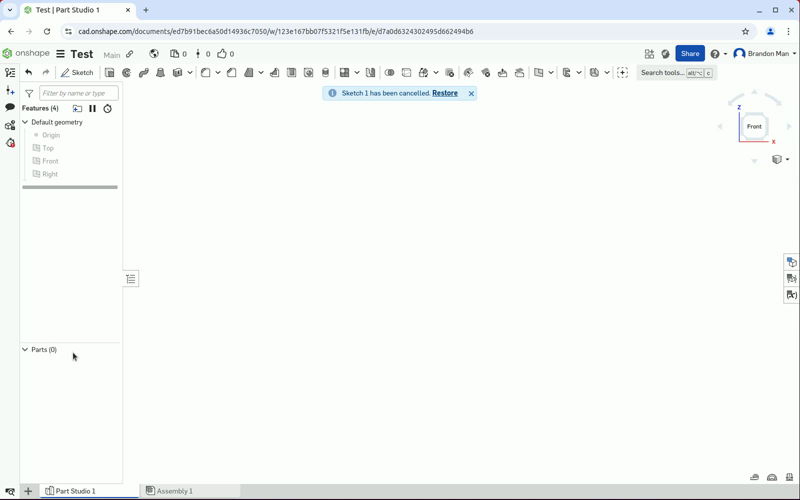
mouse_move(73, 352)
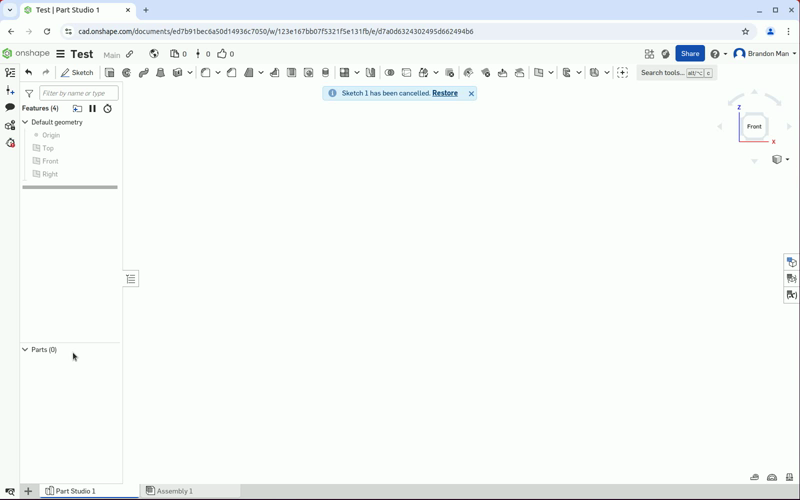
key(shift+y)
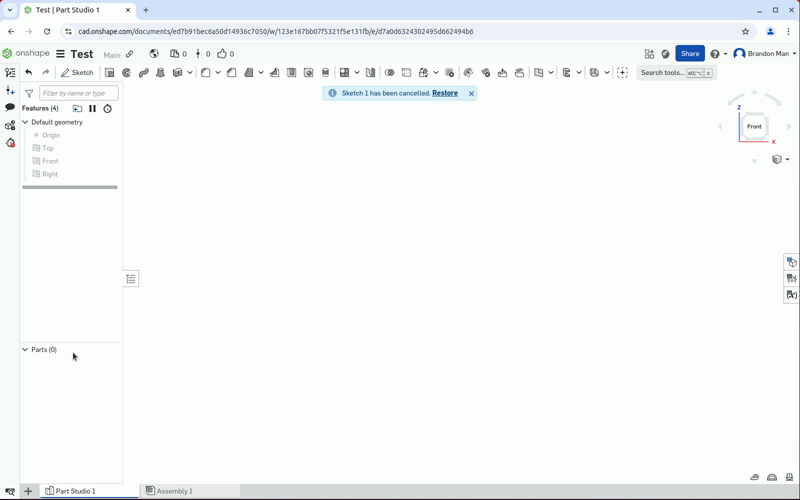
key(shift+s)
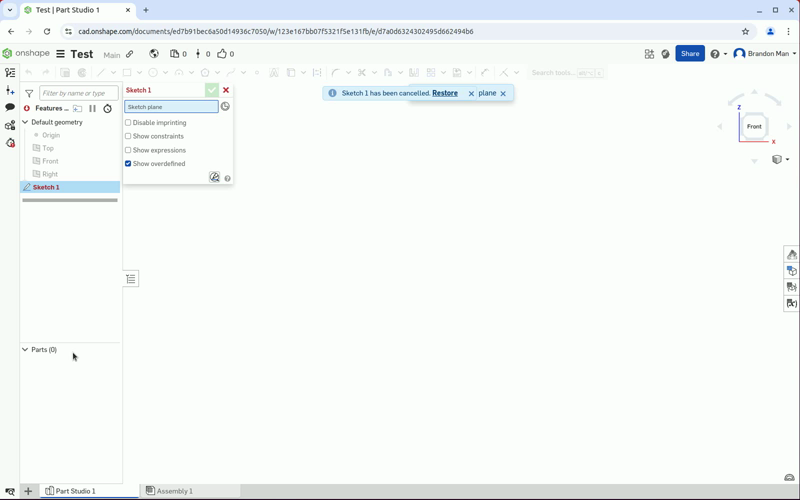
mouse_move(73, 163)
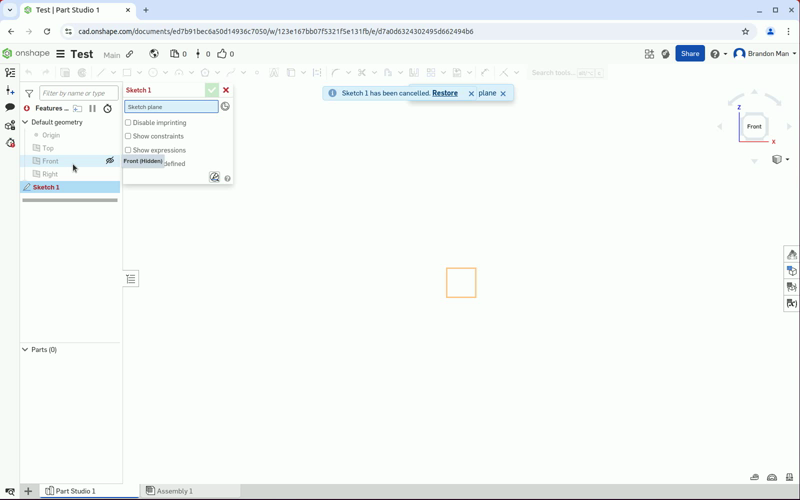
click(73, 163)
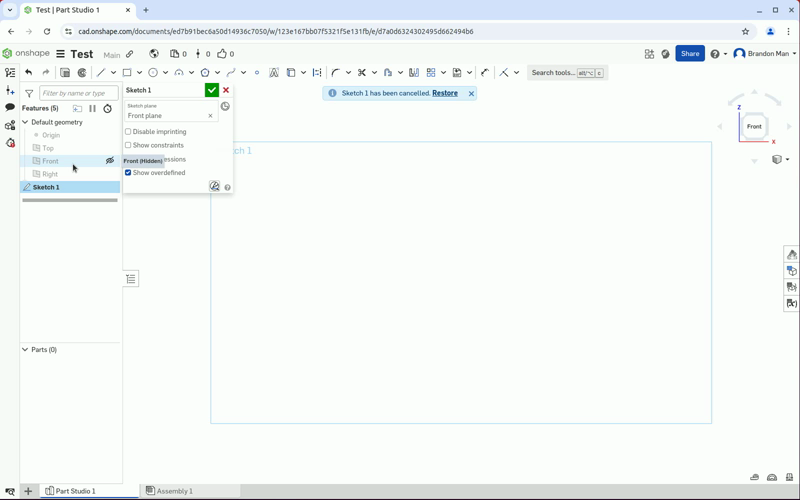
mouse_move(73, 352)
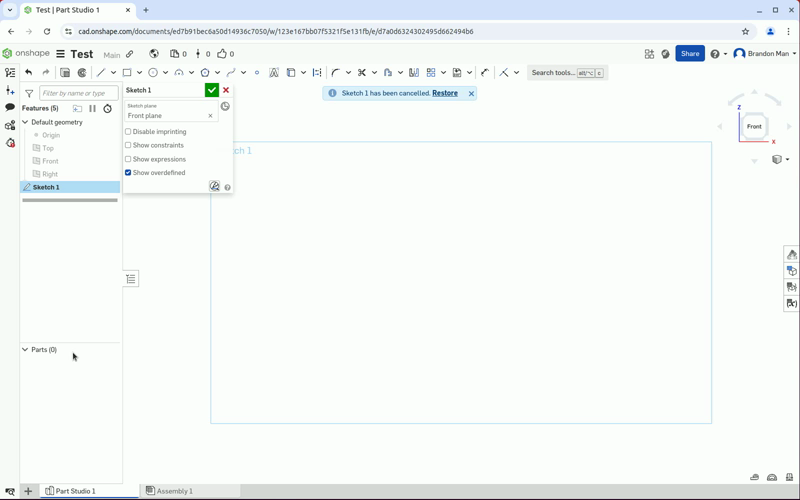
key(y)
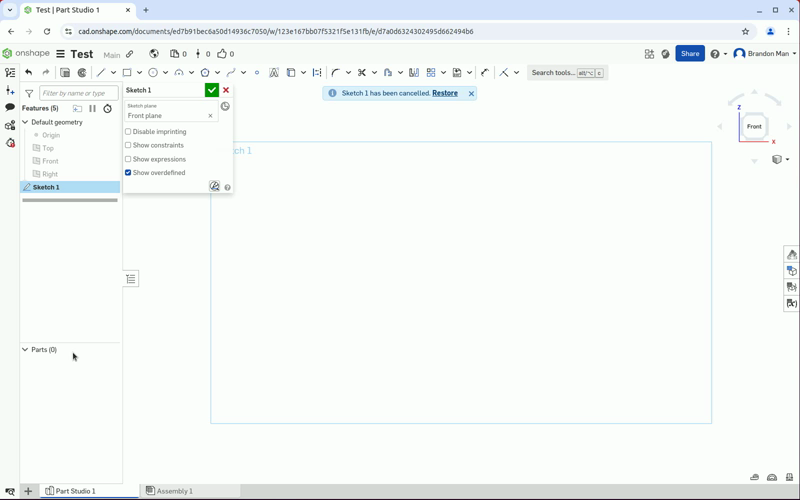
key(c)
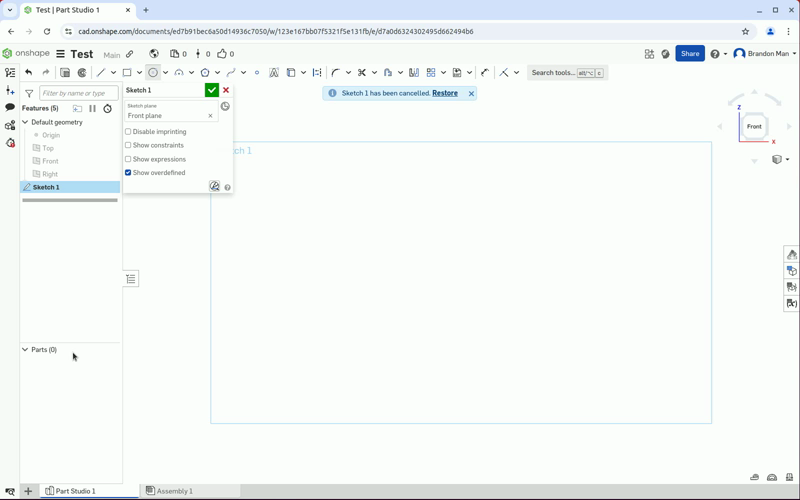
key_down(shift)
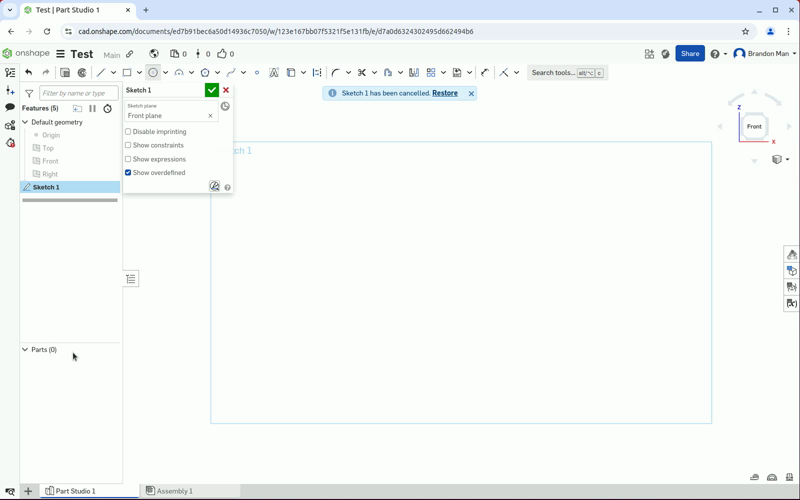
mouse_move(461, 282)
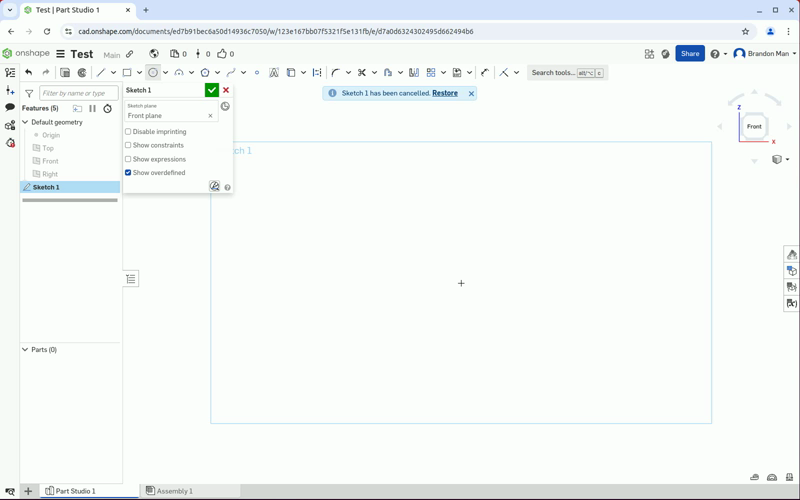
click(461, 282)
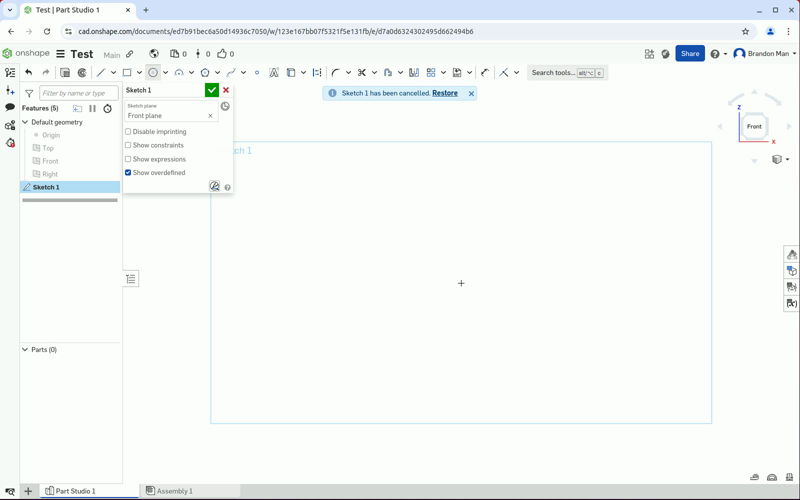
key_up(shift)
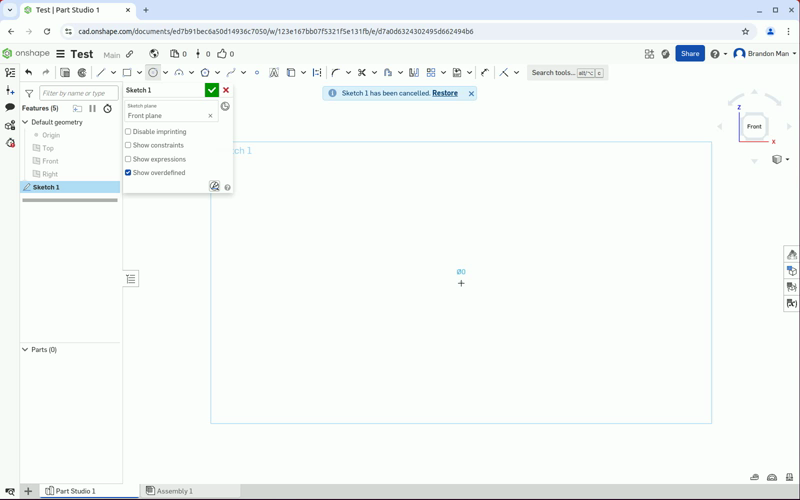
mouse_move(494, 282)
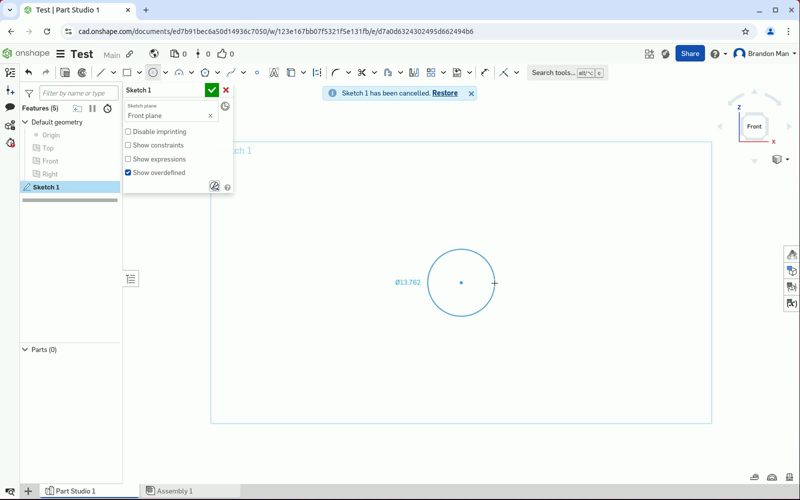
click(494, 282)
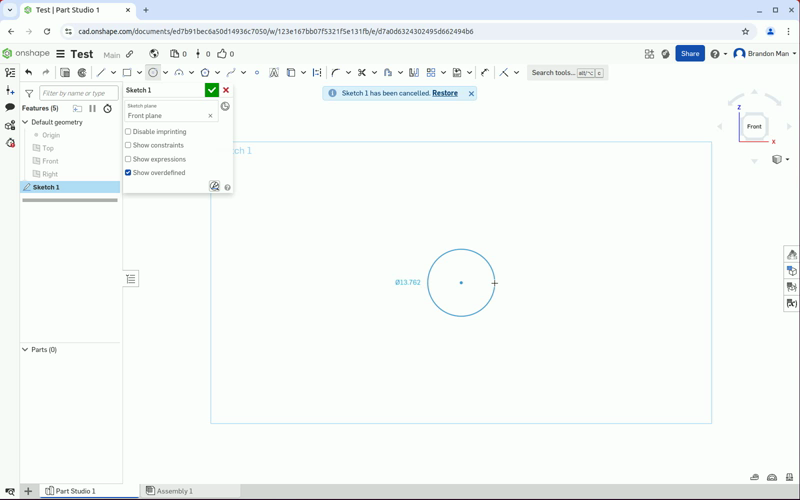
key(esc)
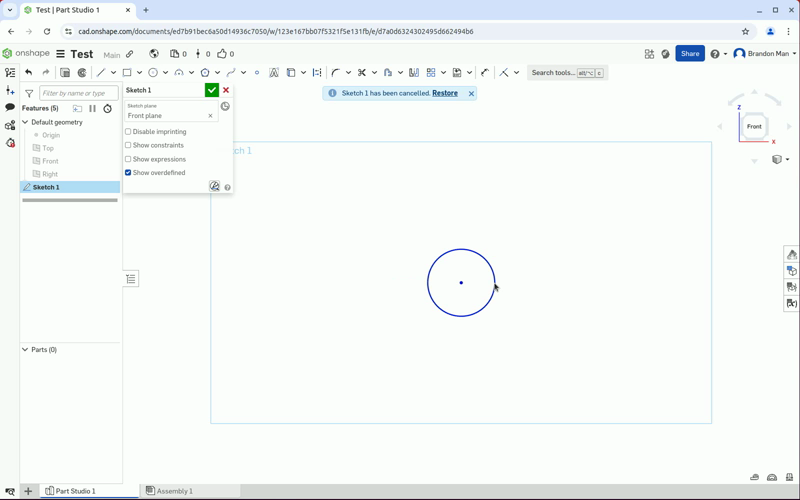
mouse_move(440, 264)
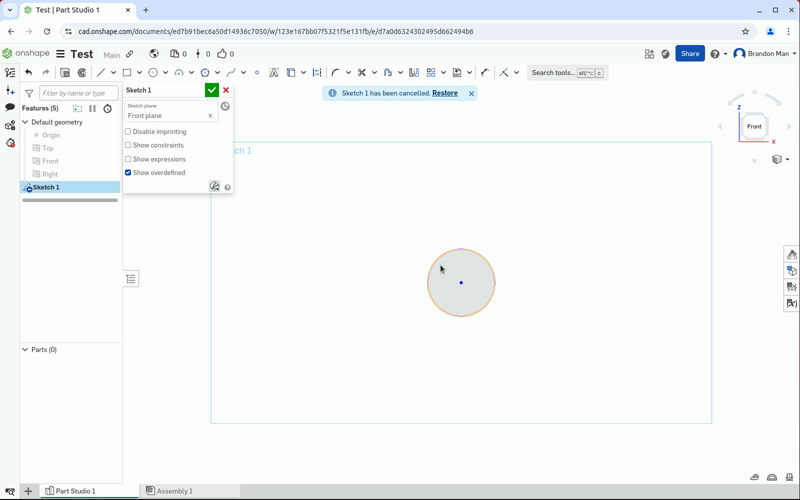
click(440, 264)
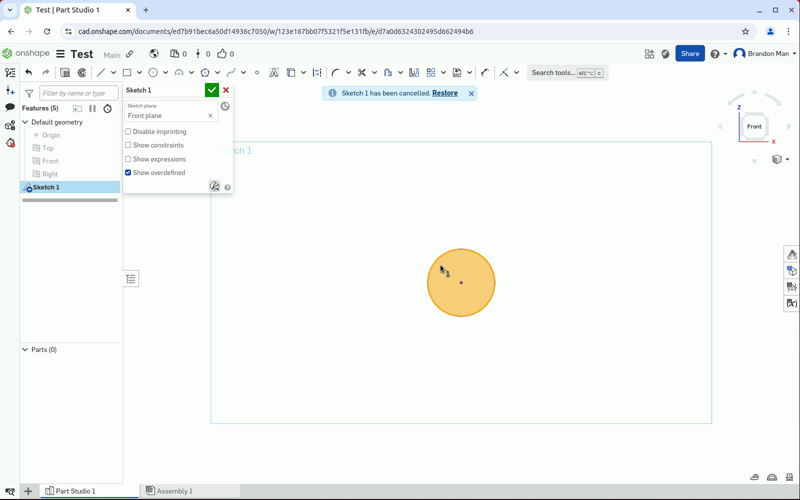
mouse_move(73, 352)
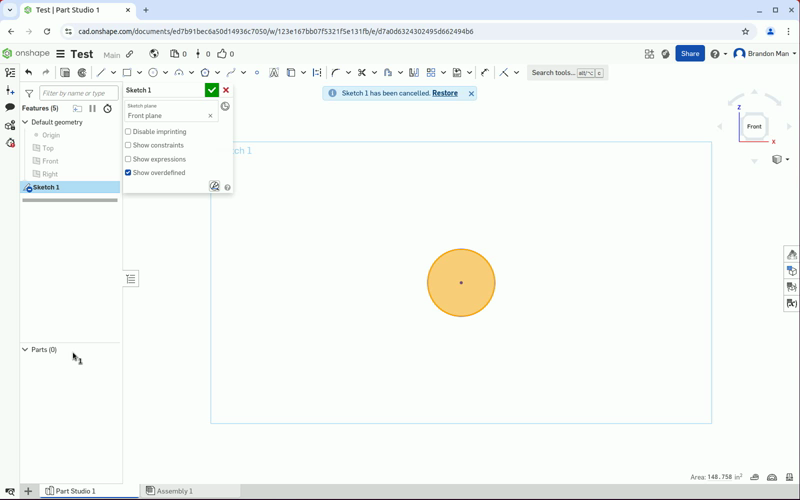
key(shift+y)
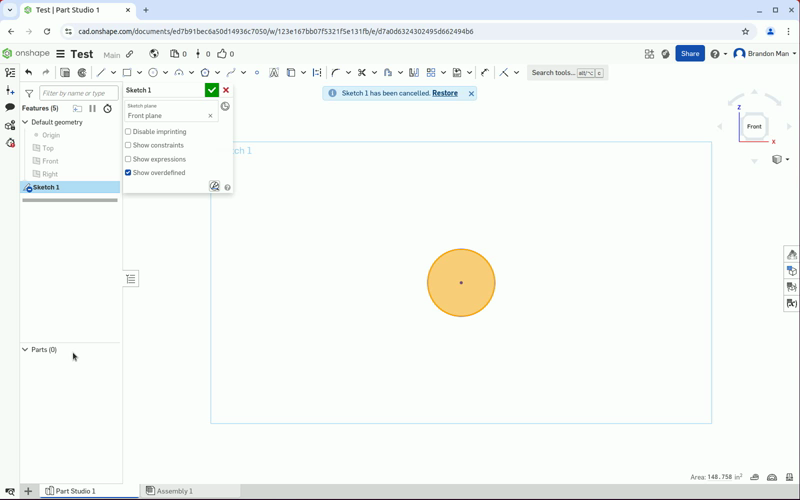
key(shift+e)
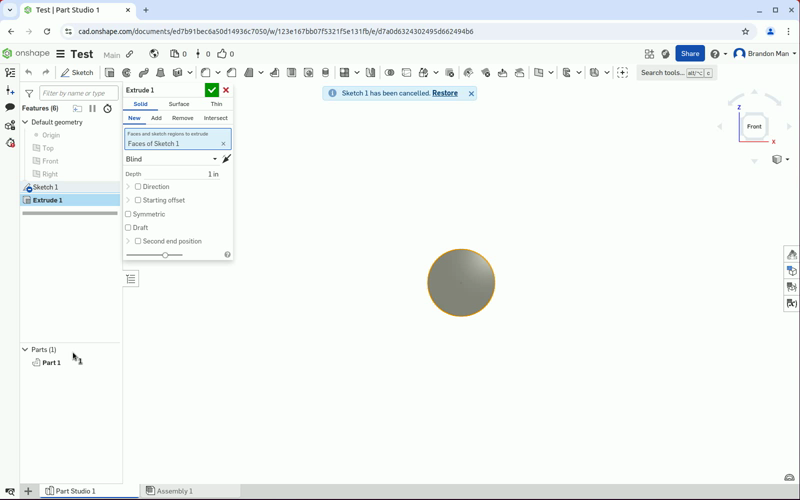
mouse_move(143, 106)
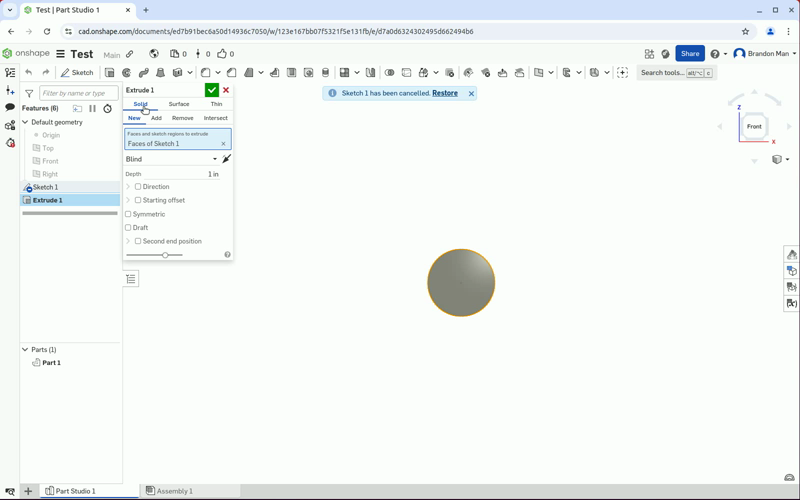
click(143, 106)
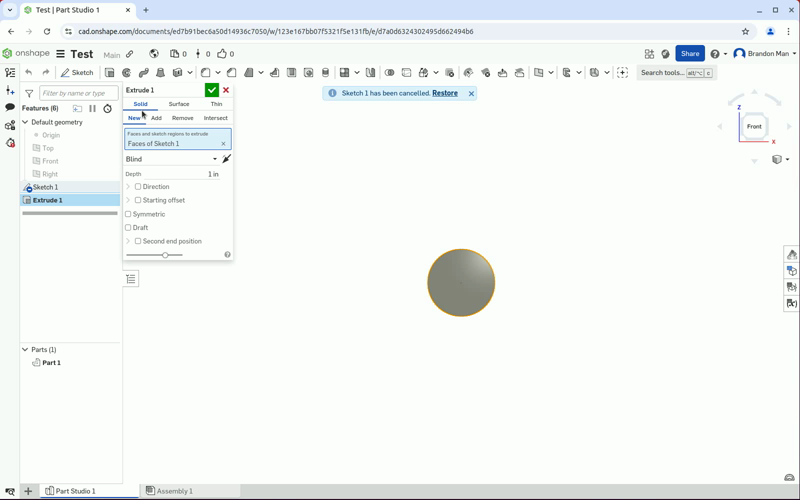
mouse_move(137, 120)
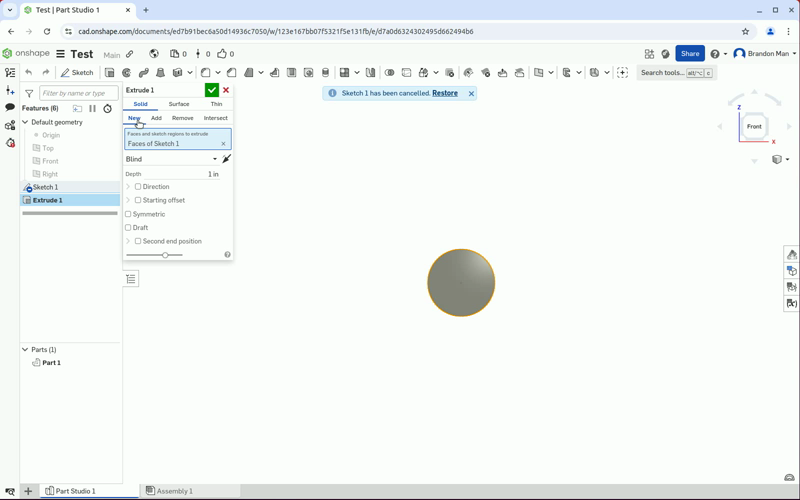
click(137, 120)
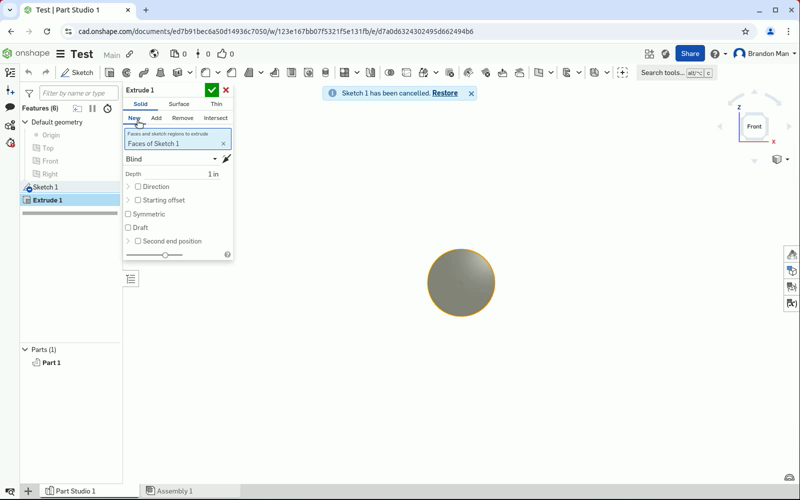
key(tab, 4)
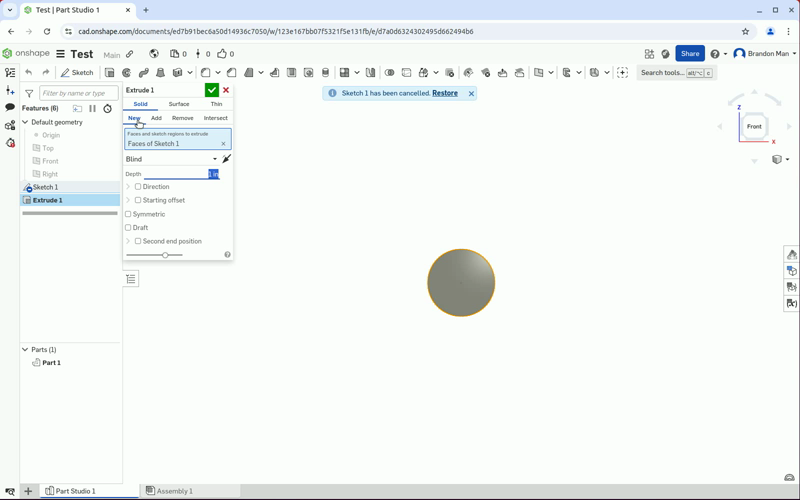
text(2.888)
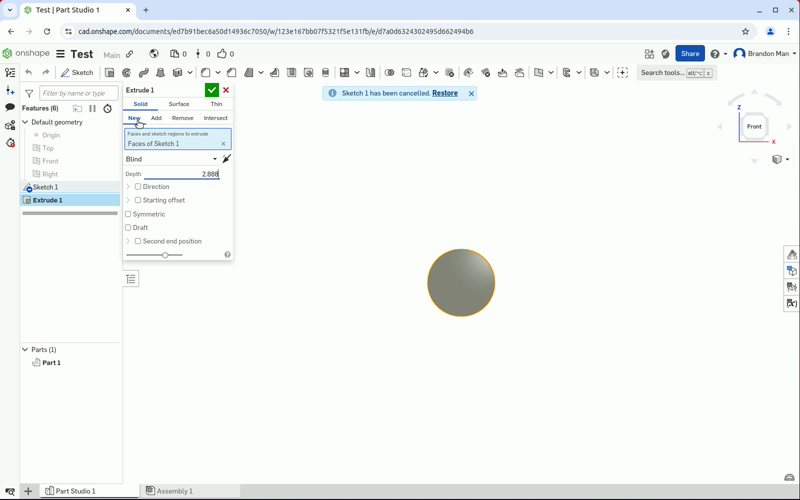
key(tab, 3)
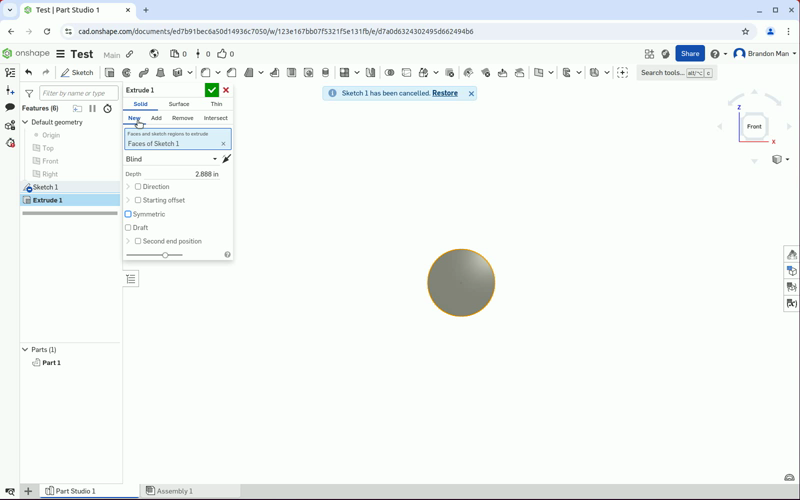
key(space)
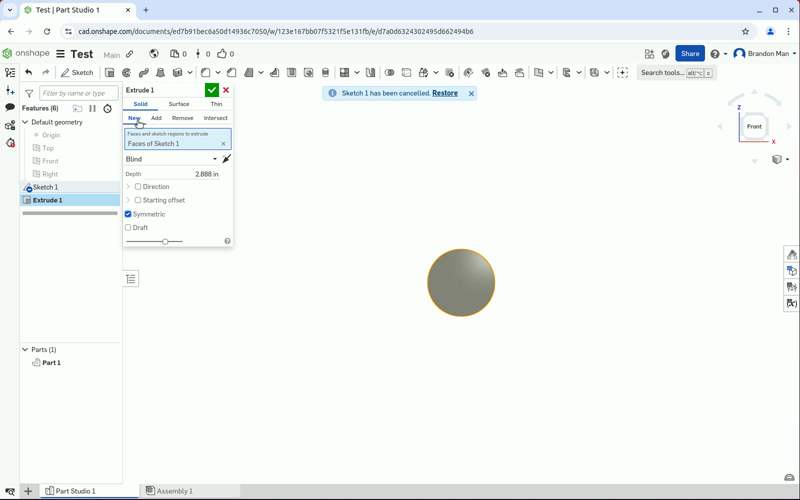
key(enter)
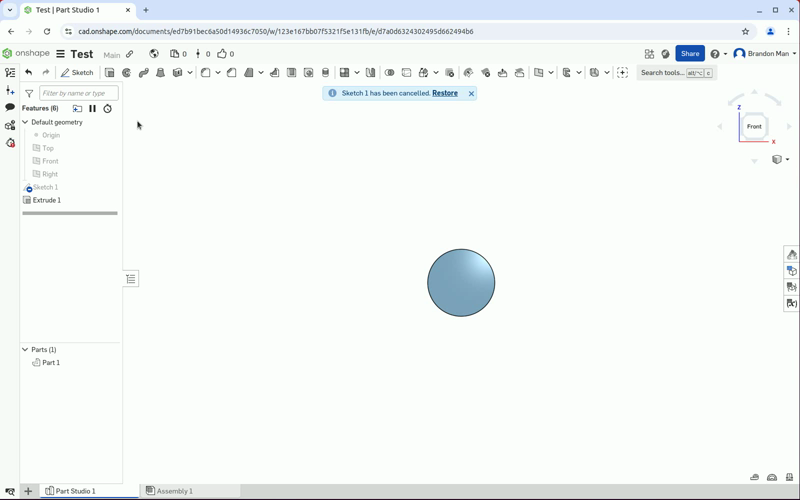
key(shift+h)
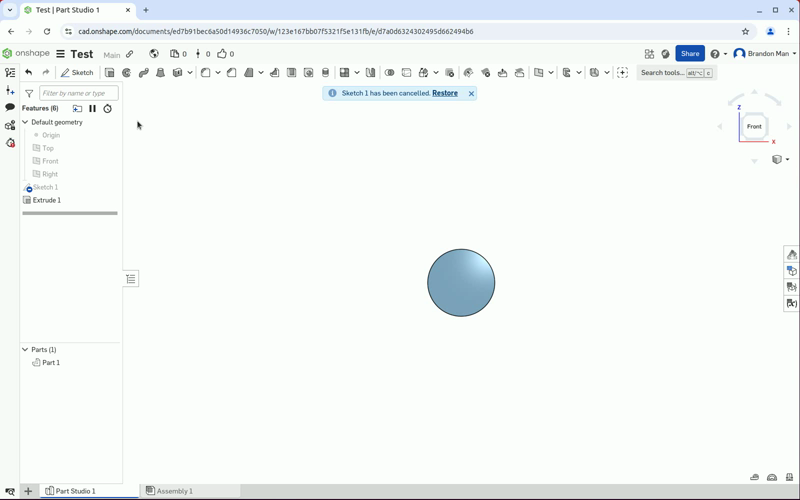
key(shift+h)
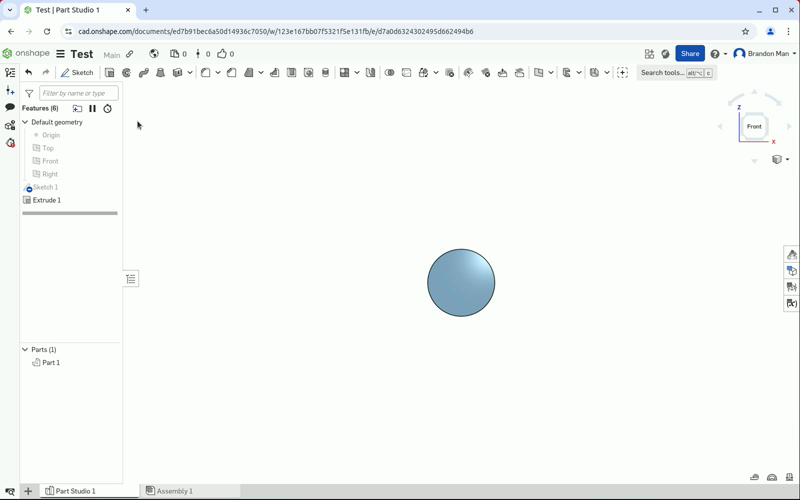
mouse_move(73, 189)
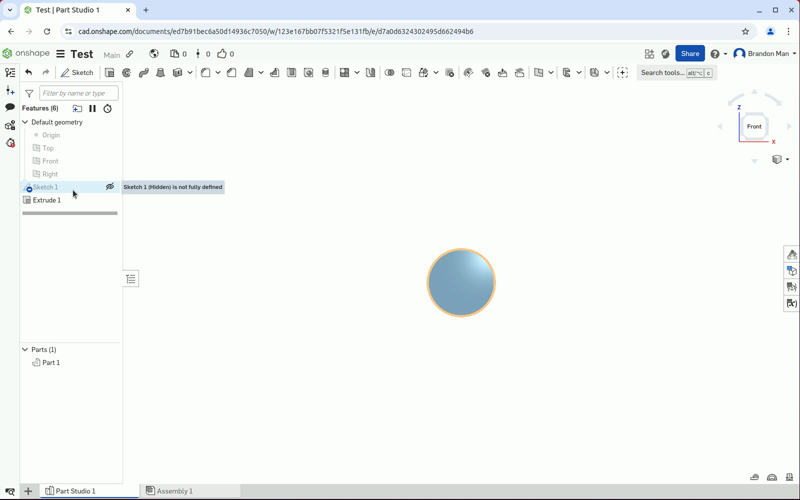
click(73, 189)
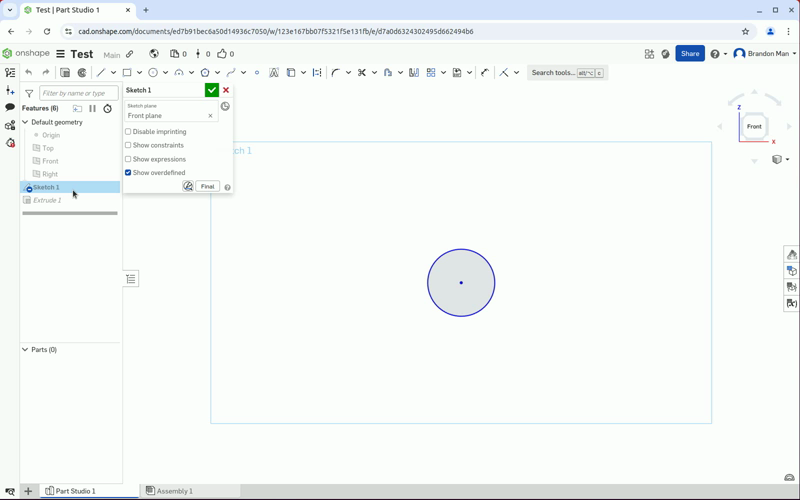
mouse_move(229, 92)
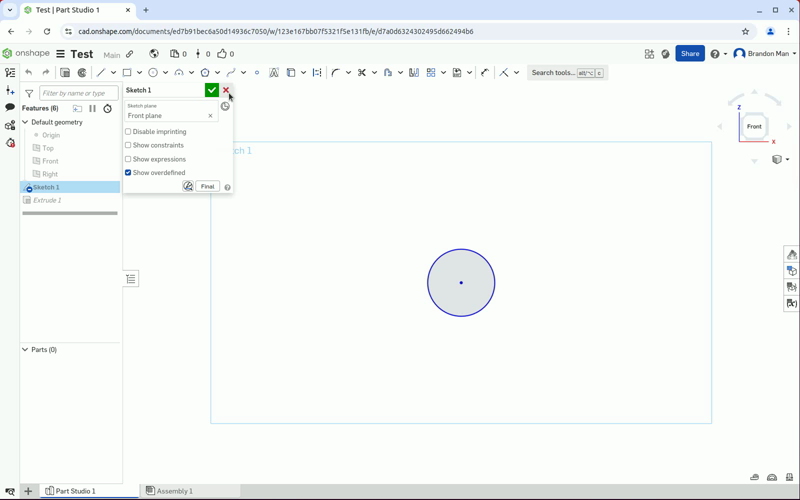
click(229, 92)
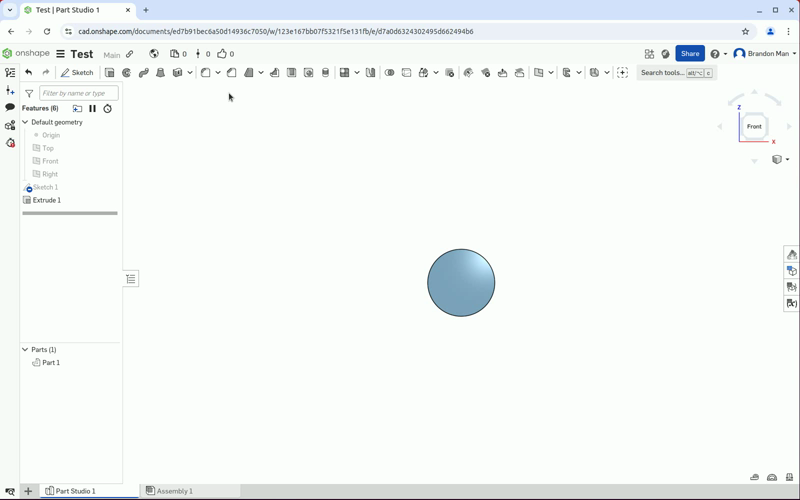
mouse_move(541, 75)
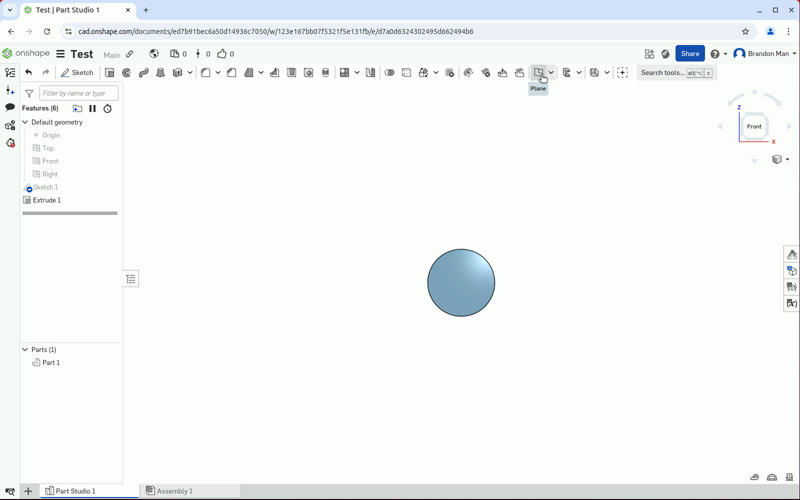
click(541, 75)
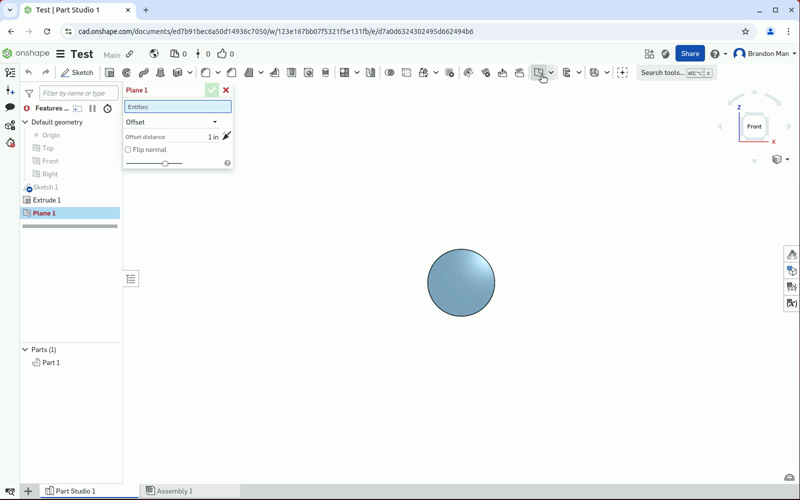
mouse_move(73, 163)
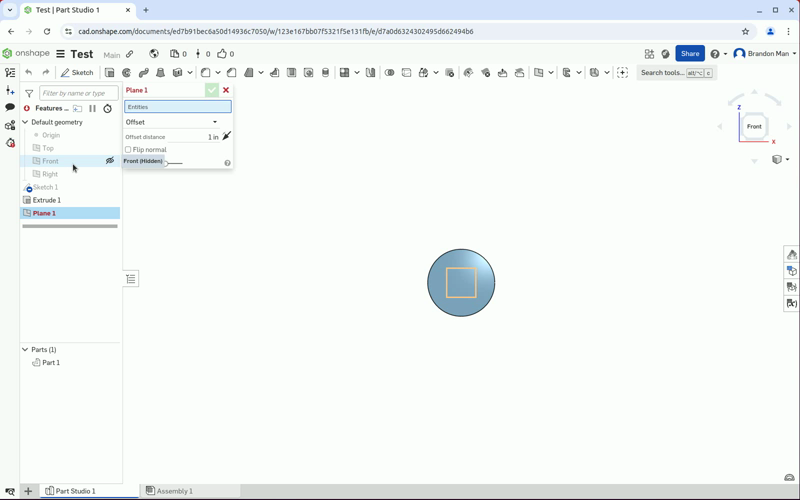
click(73, 163)
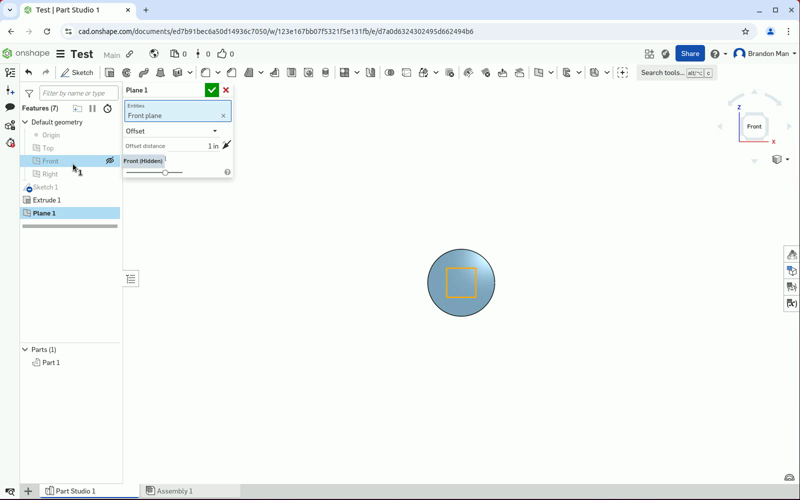
key(tab, 2)
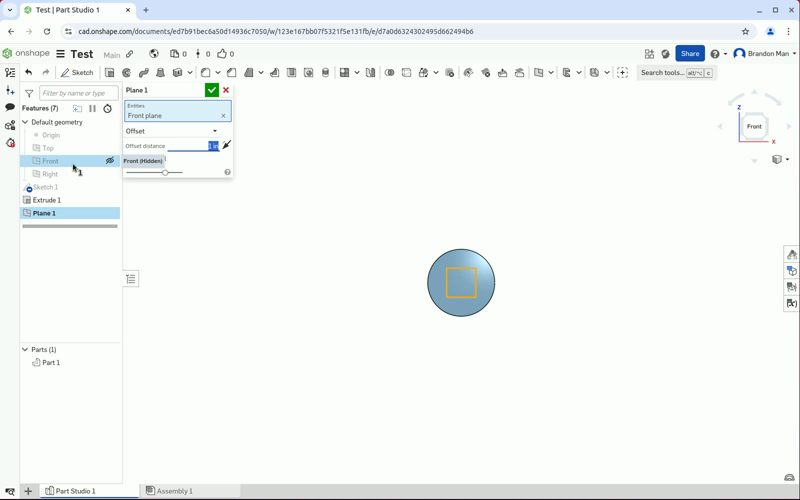
text(1.448)
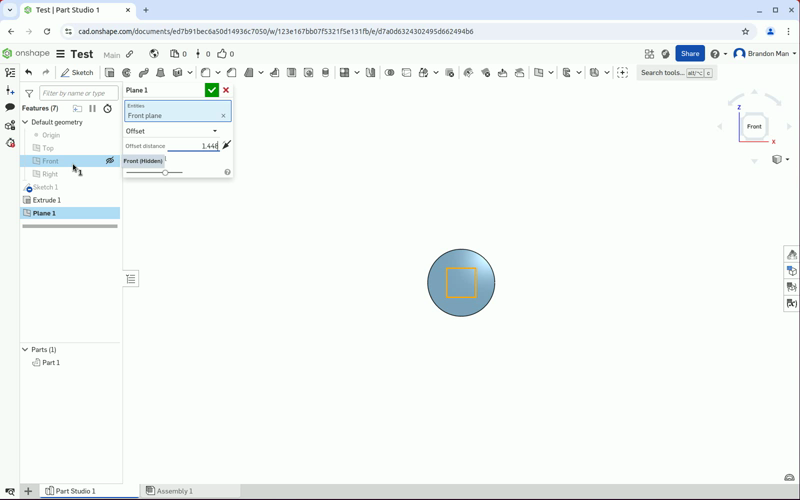
key(enter, 2)
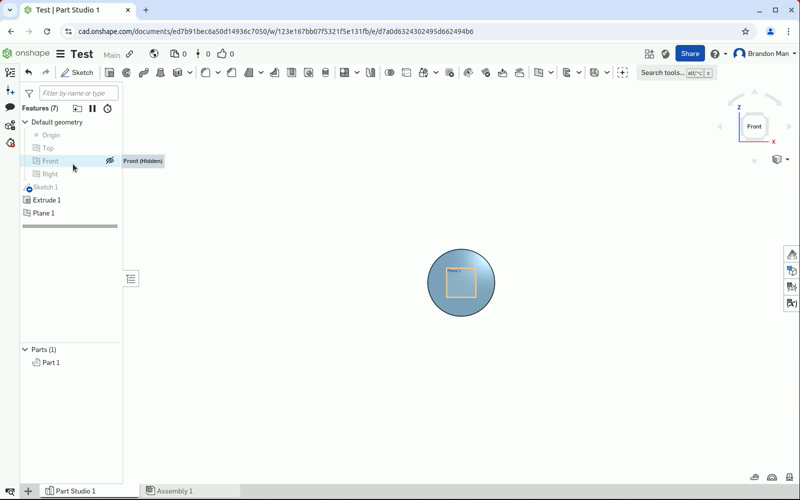
key(shift+s)
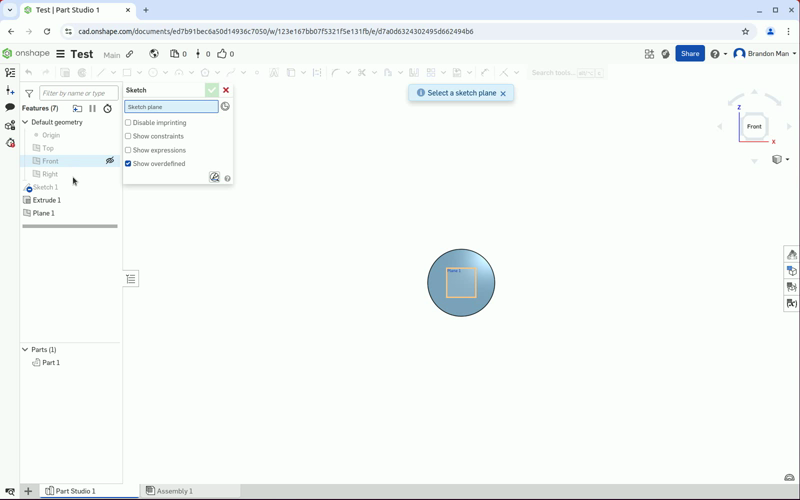
mouse_move(73, 215)
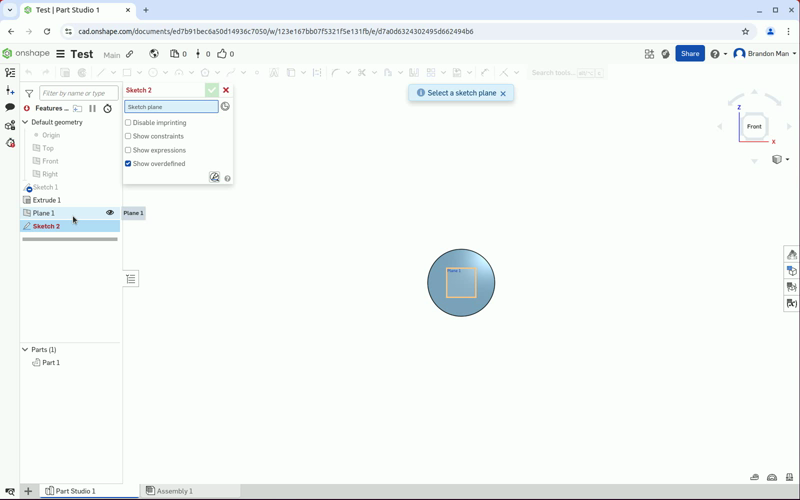
click(73, 215)
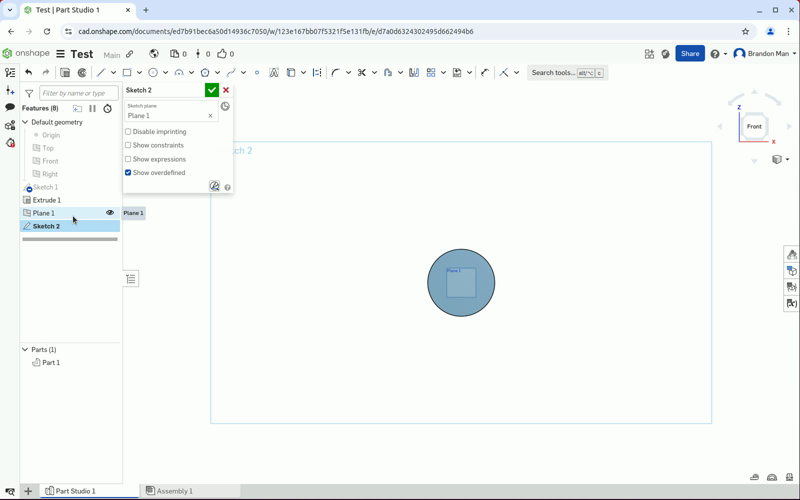
mouse_move(73, 352)
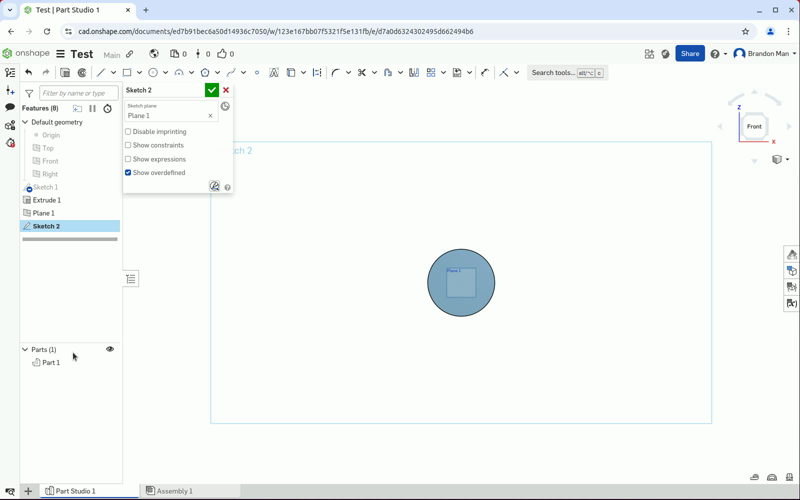
key(y)
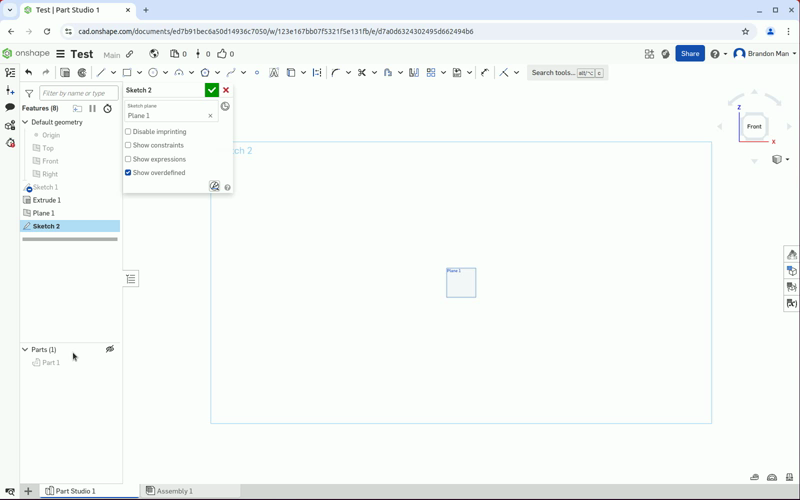
key(c)
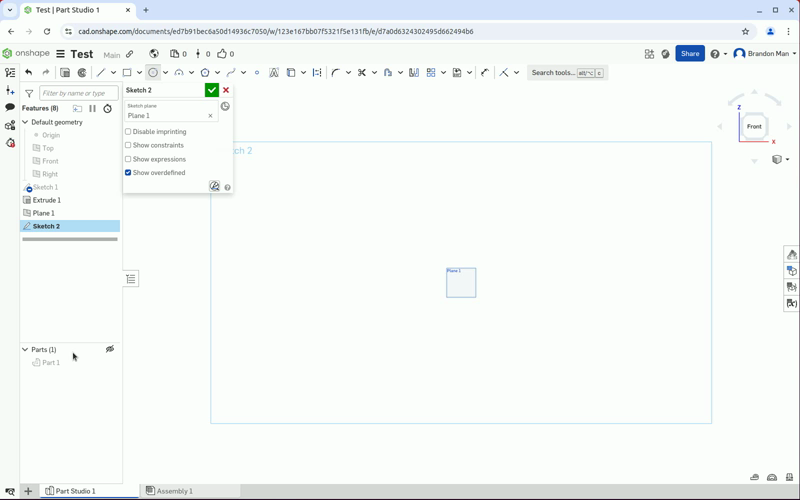
key_down(shift)
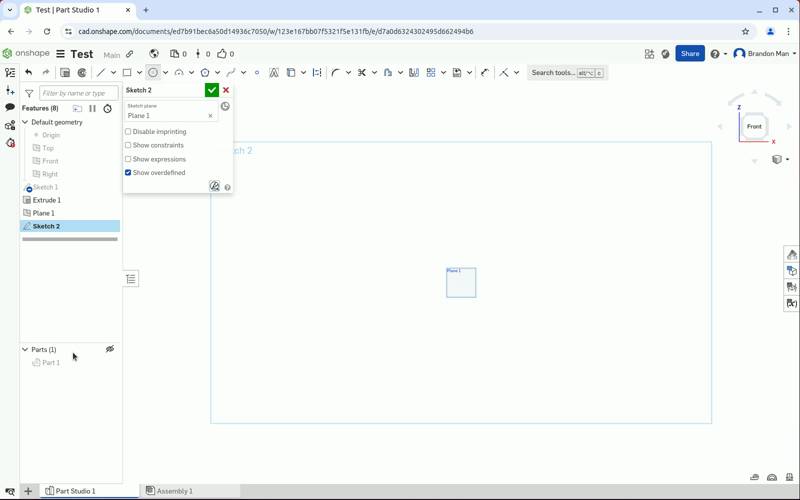
mouse_move(460, 282)
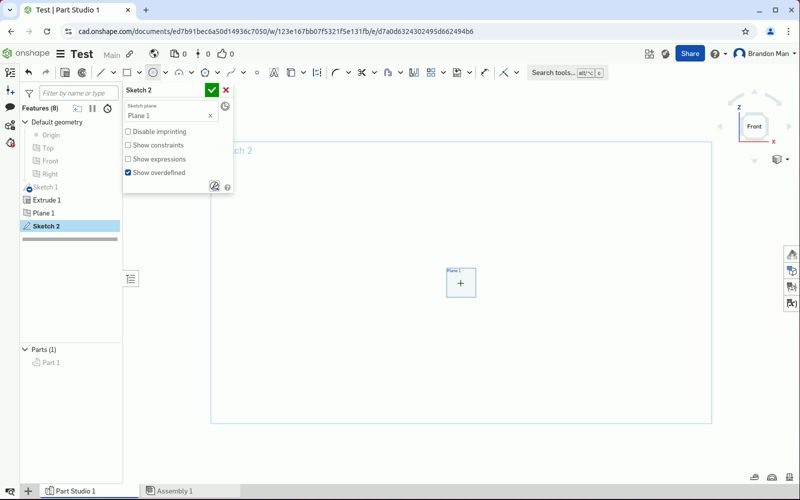
click(460, 282)
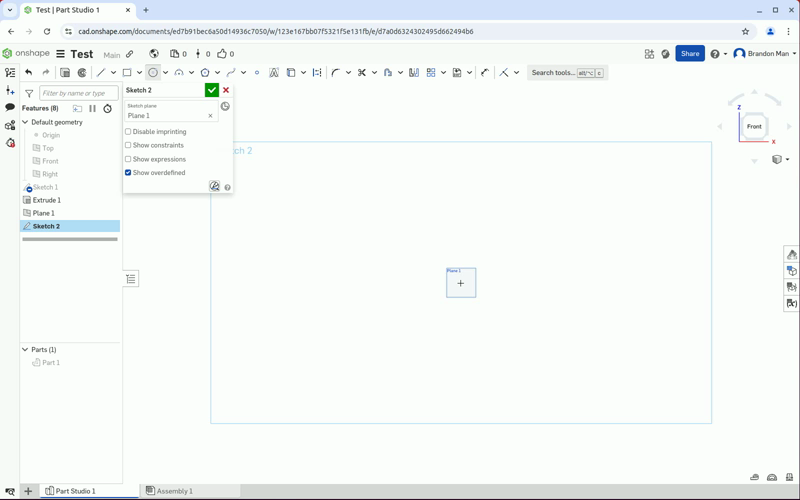
key_up(shift)
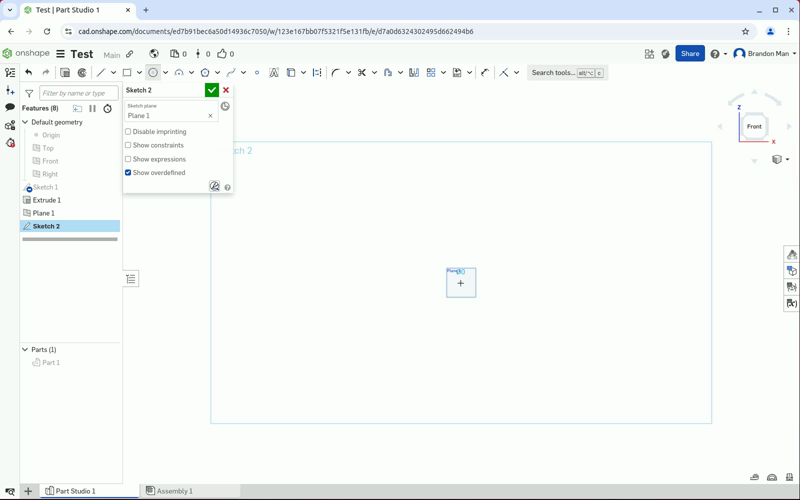
mouse_move(487, 282)
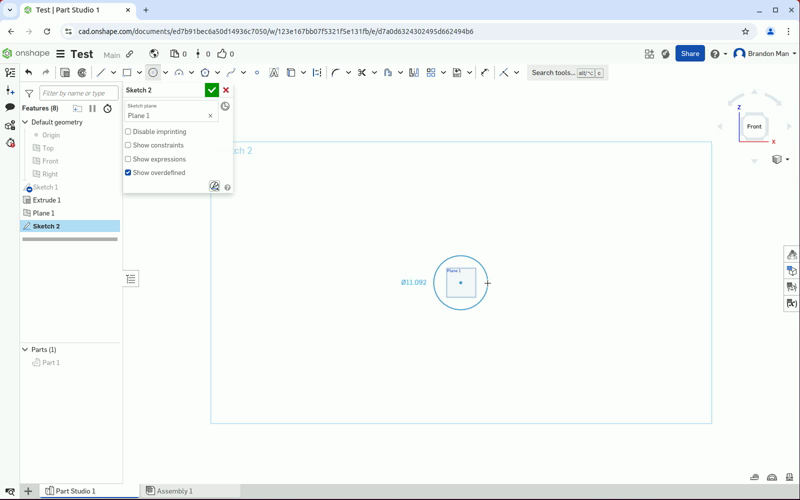
click(487, 282)
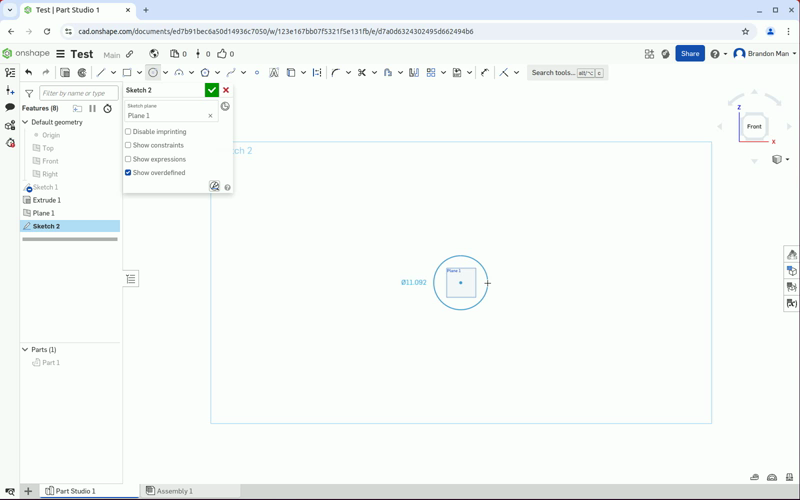
key(esc)
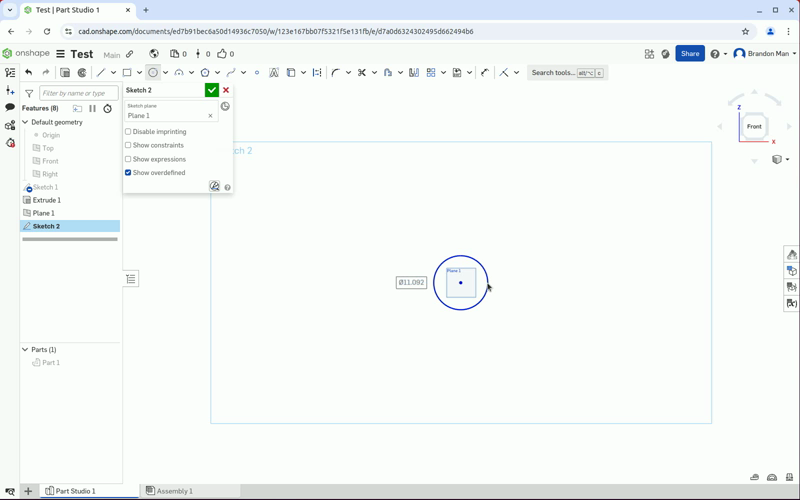
mouse_move(456, 289)
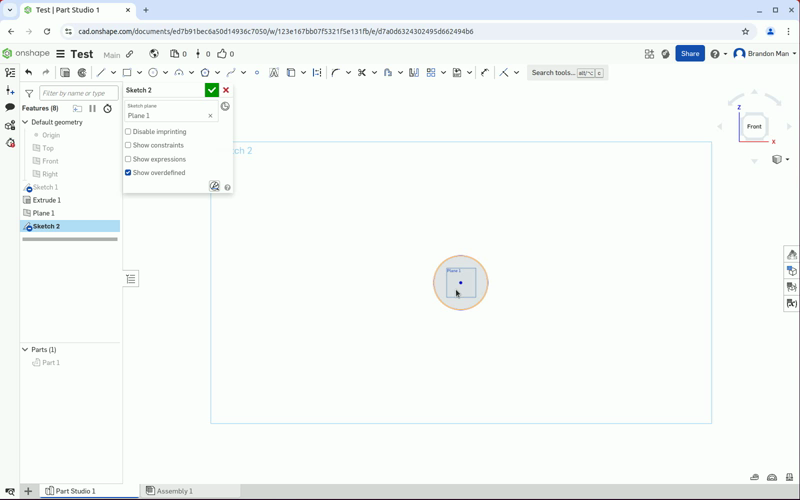
click(456, 289)
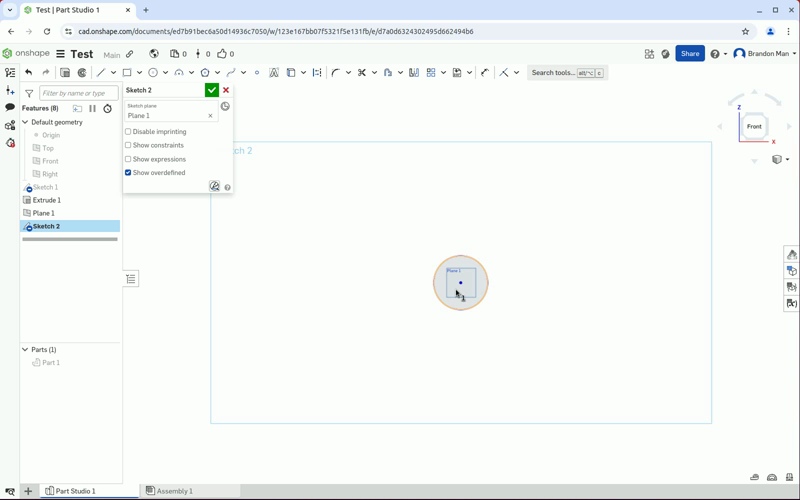
mouse_move(73, 352)
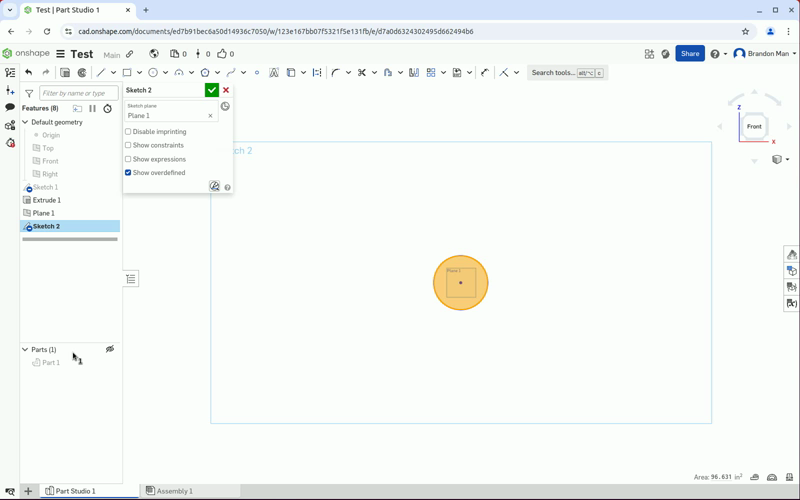
key(shift+y)
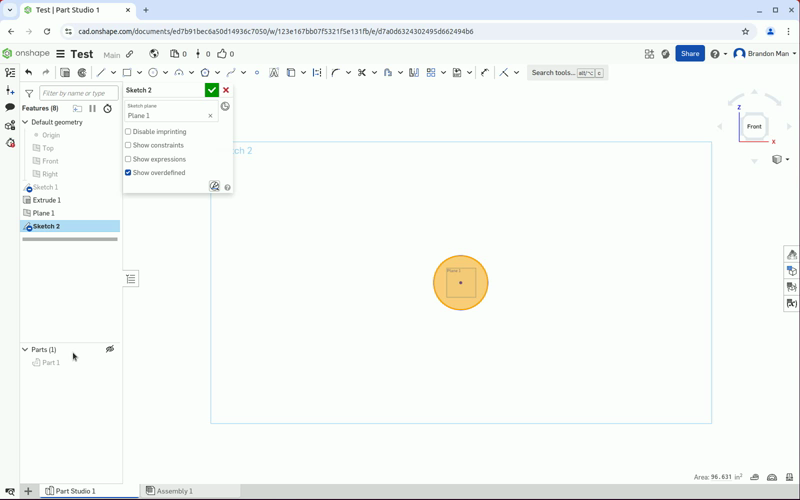
key(shift+e)
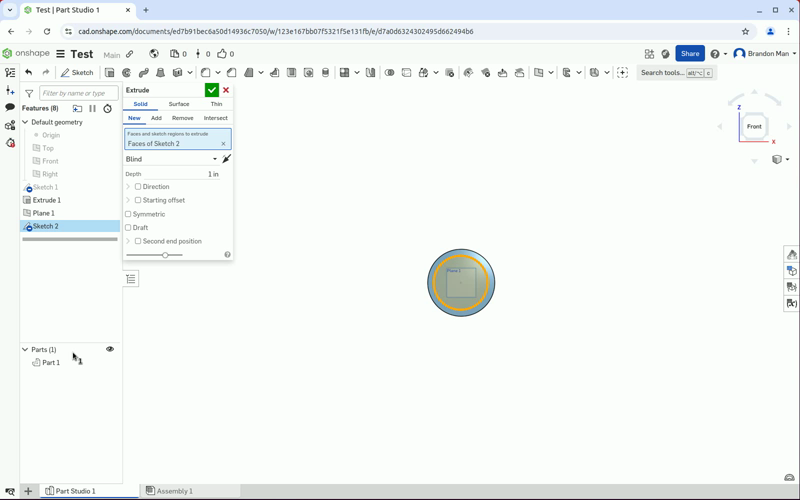
mouse_move(143, 106)
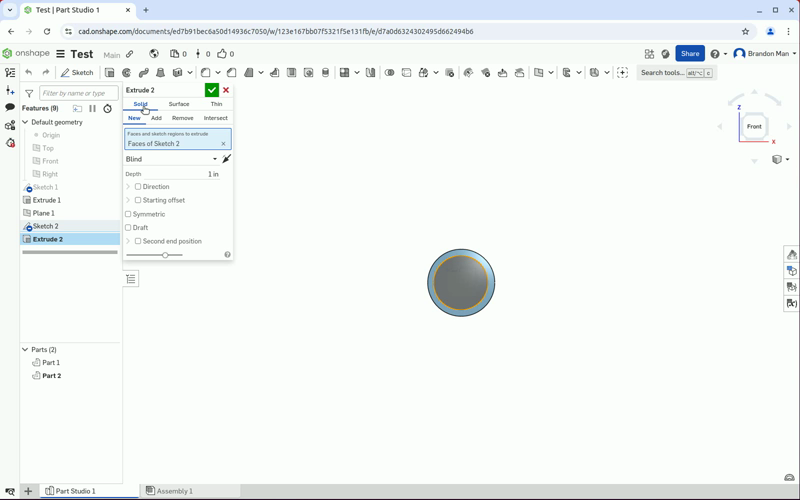
click(143, 106)
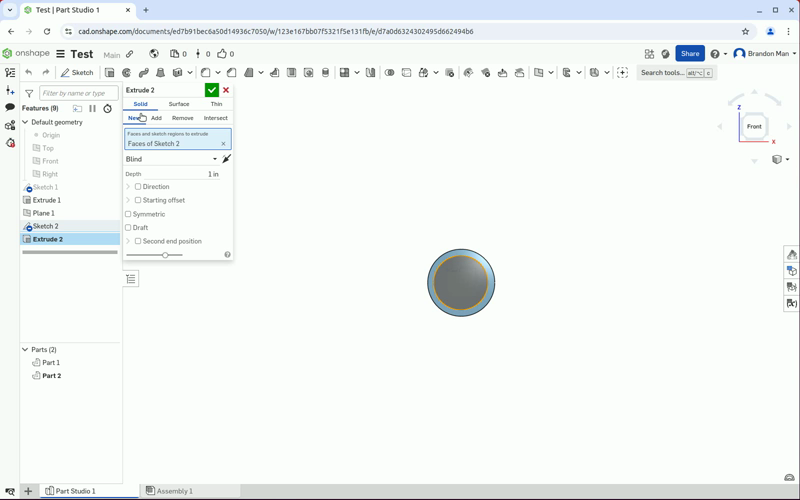
mouse_move(137, 120)
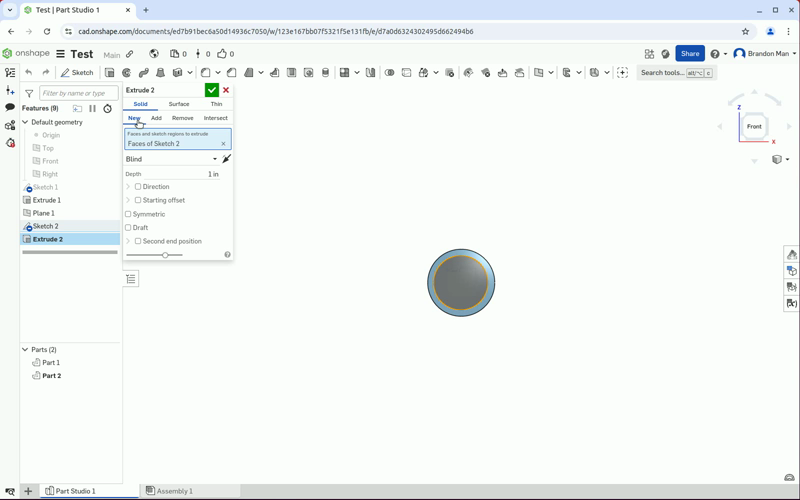
click(137, 120)
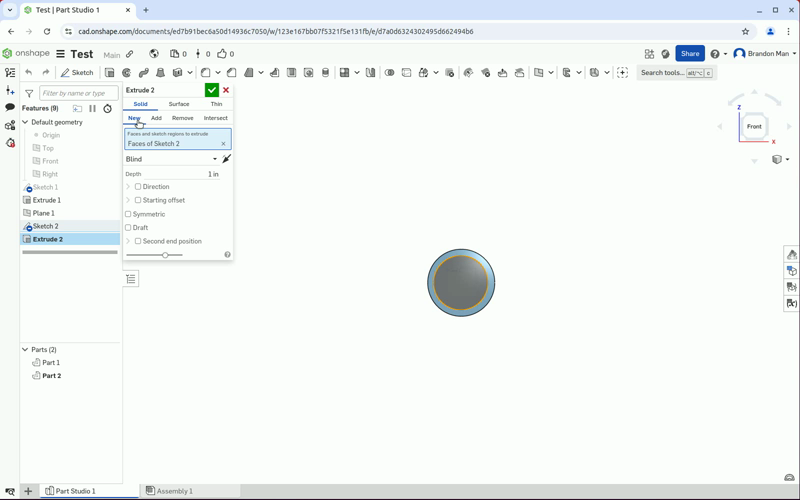
key(tab, 4)
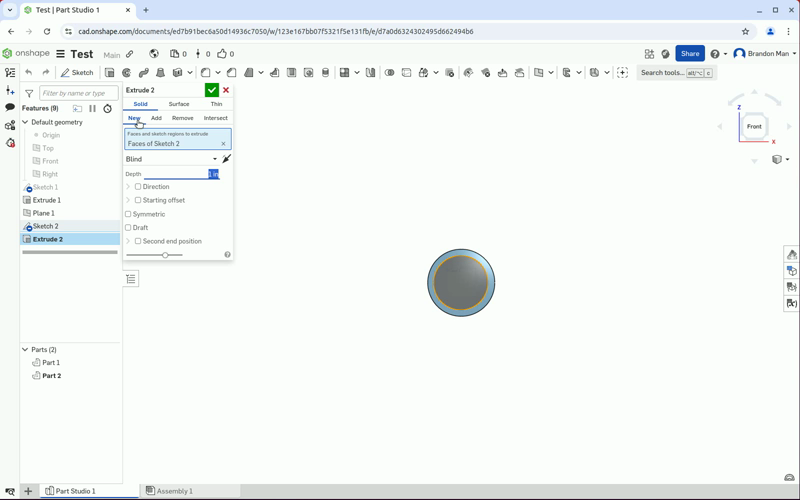
text(21.664)
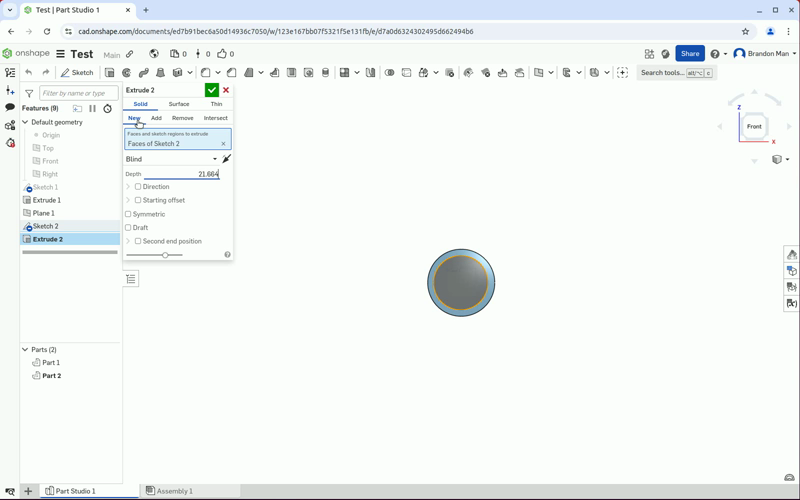
key(enter)
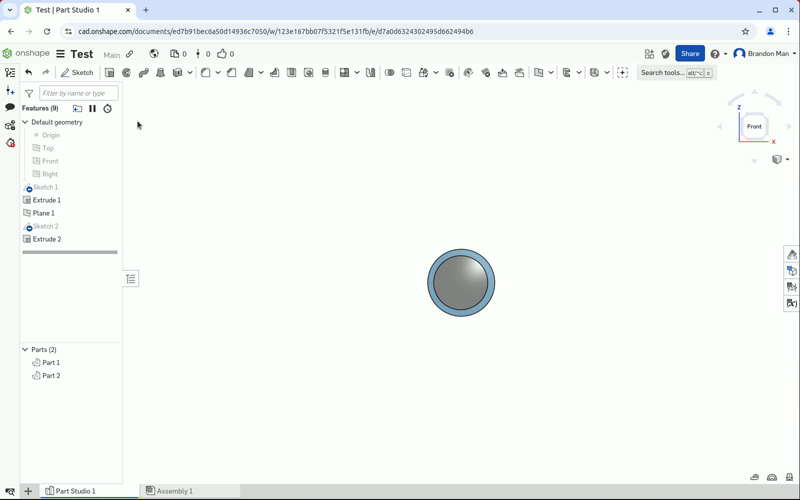
key(shift+h)
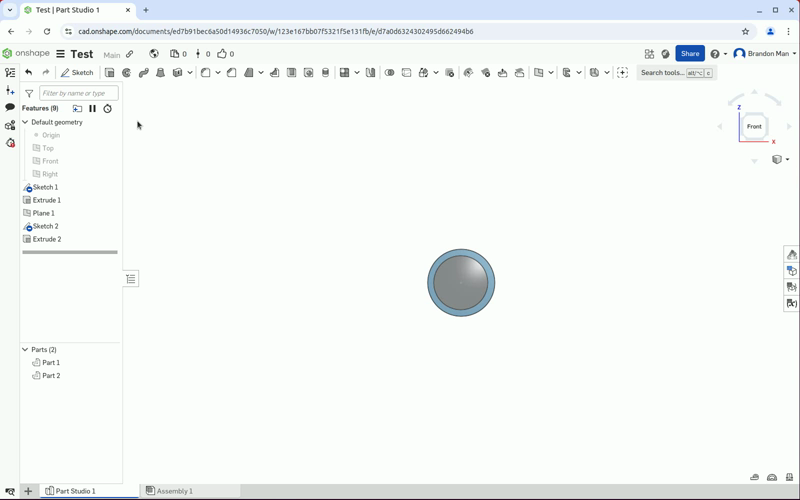
key(shift+h)
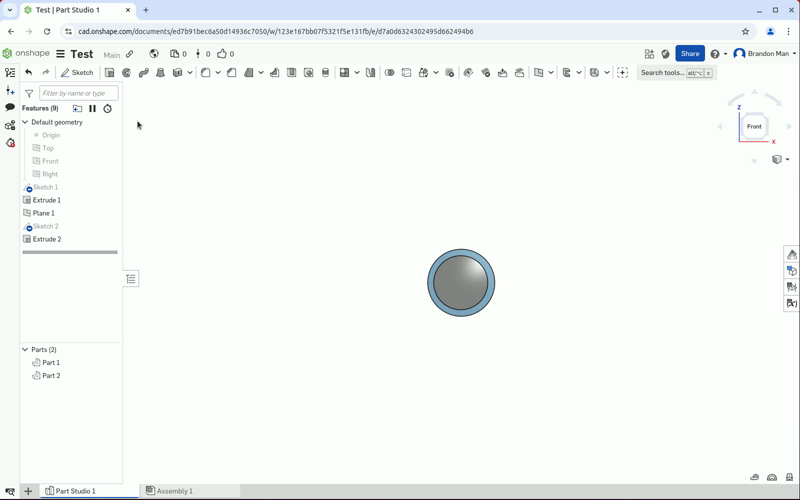
mouse_move(73, 189)
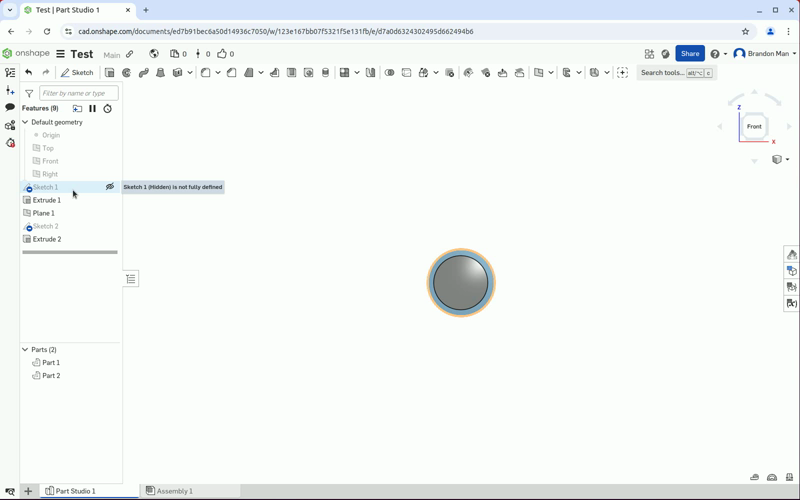
click(73, 189)
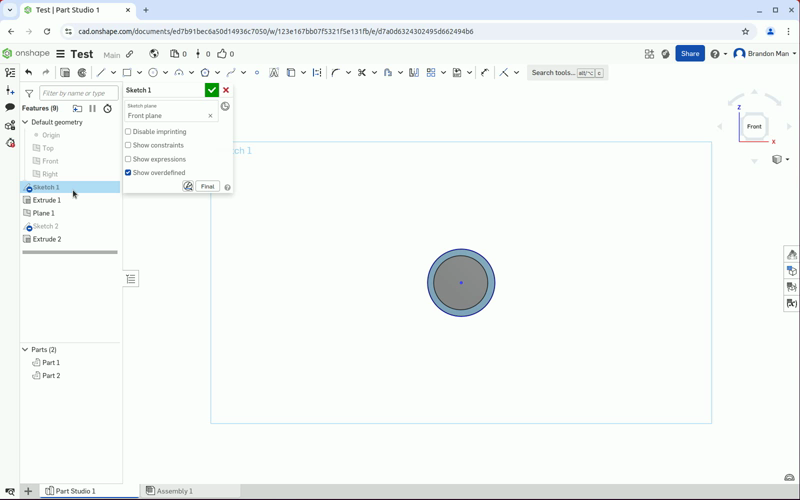
mouse_move(229, 92)
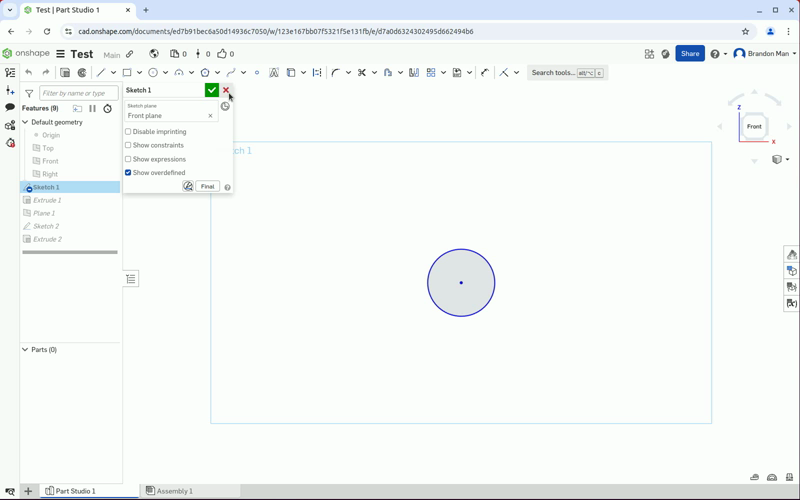
click(229, 92)
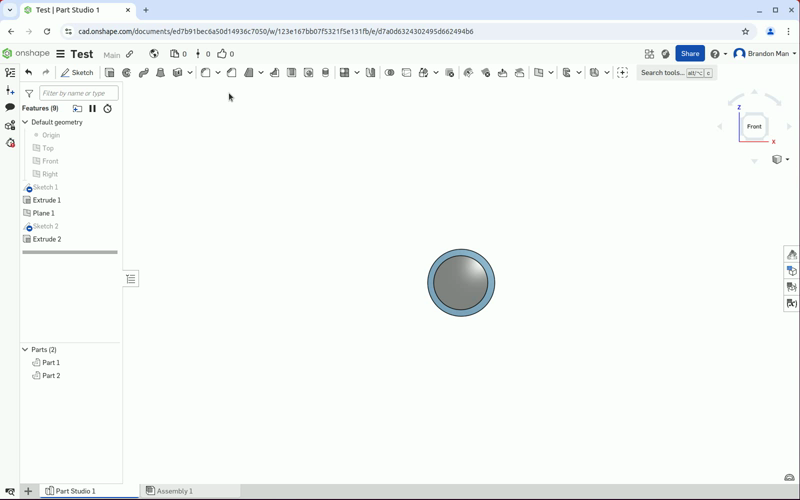
mouse_move(73, 352)
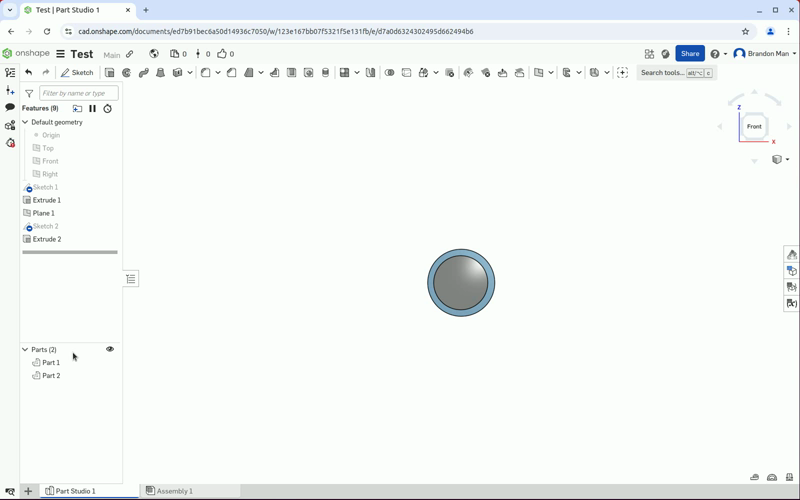
key(y)
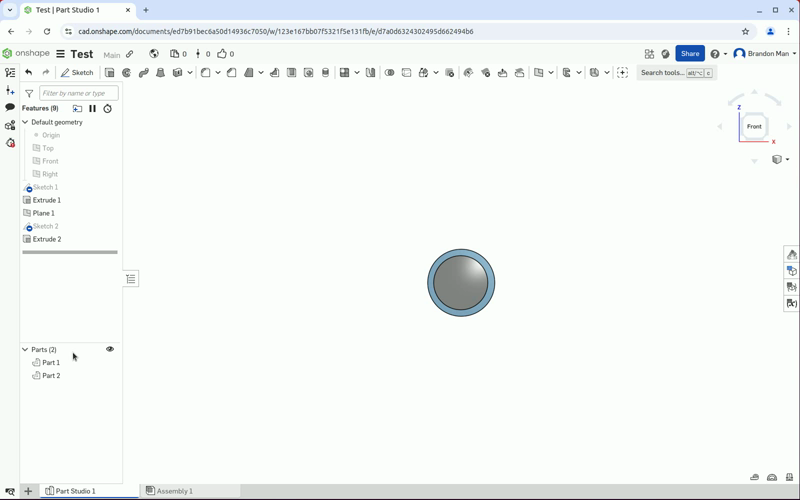
key(shift+p)
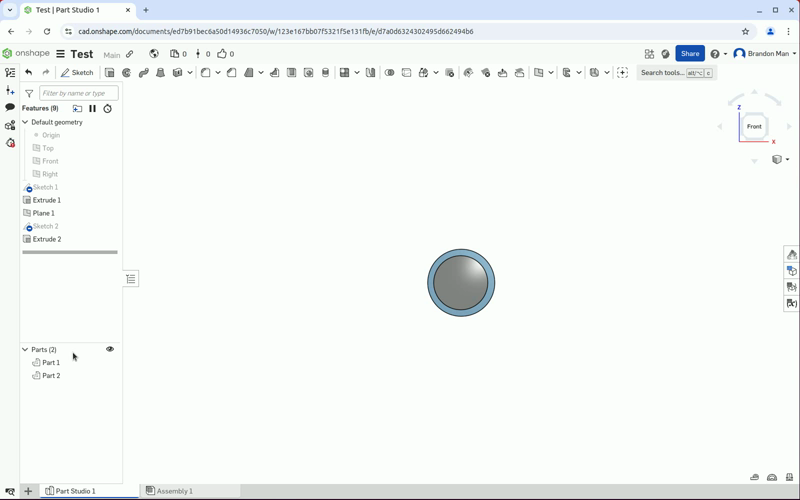
key(space)
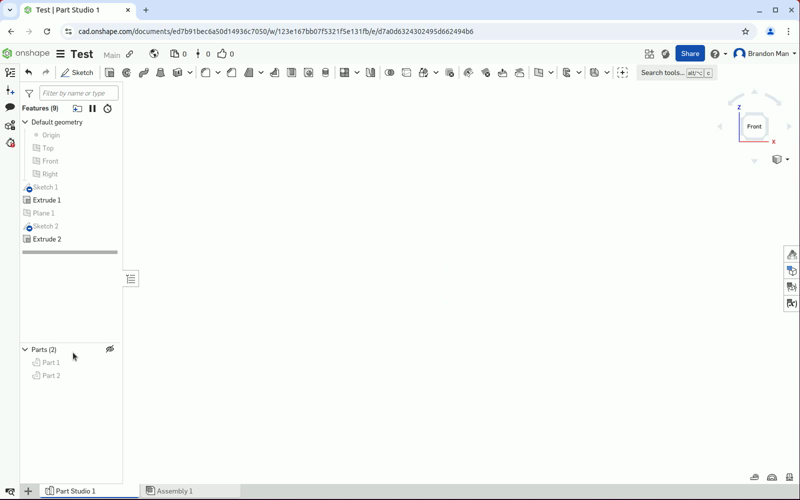
key_down(shift)
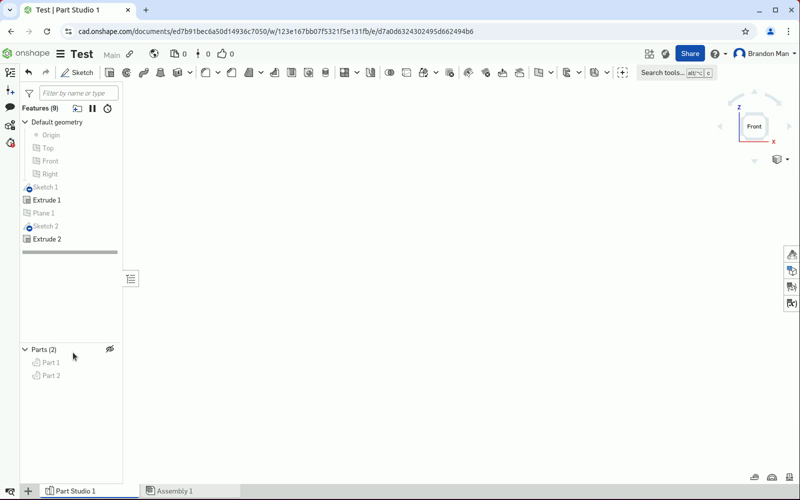
key(down)
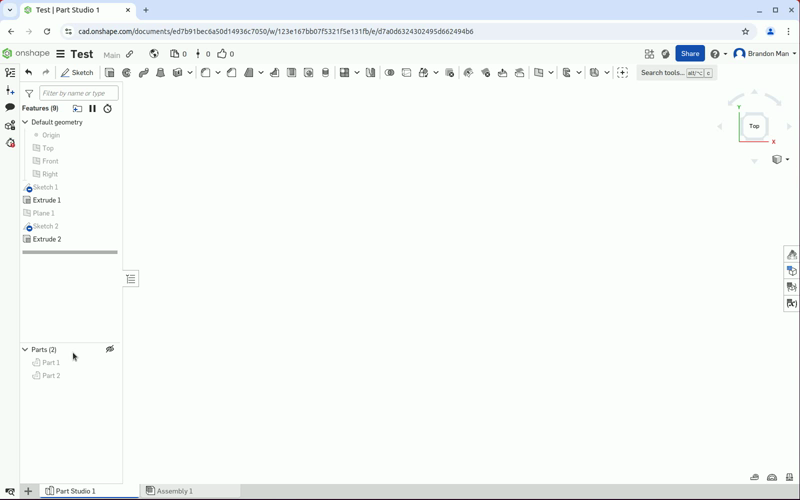
key_up(shift)
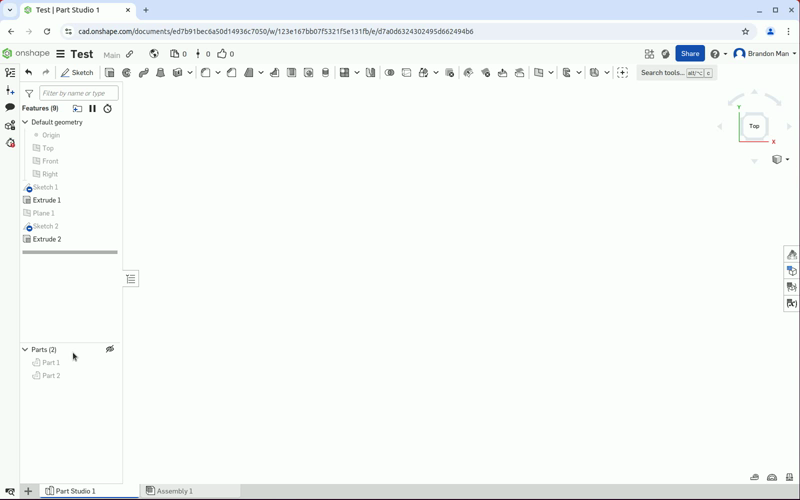
mouse_move(73, 352)
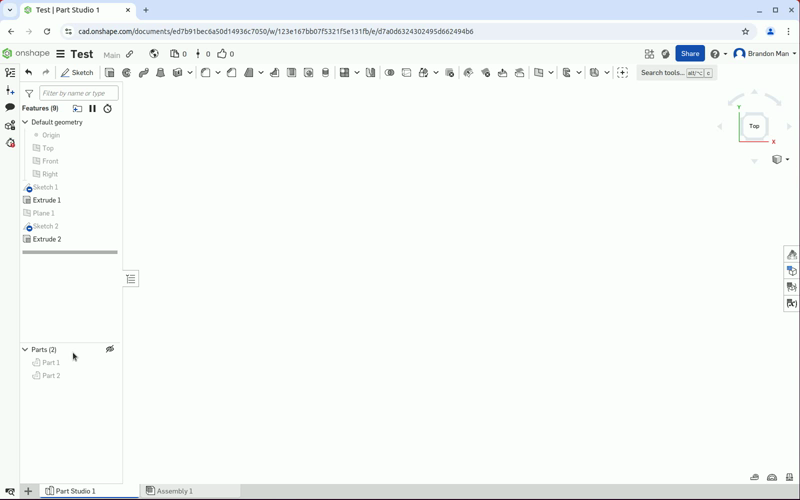
key(shift+y)
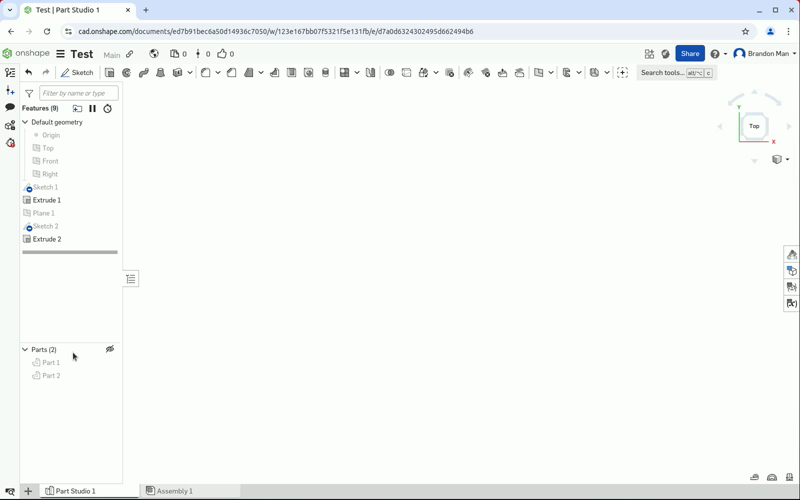
key(shift+s)
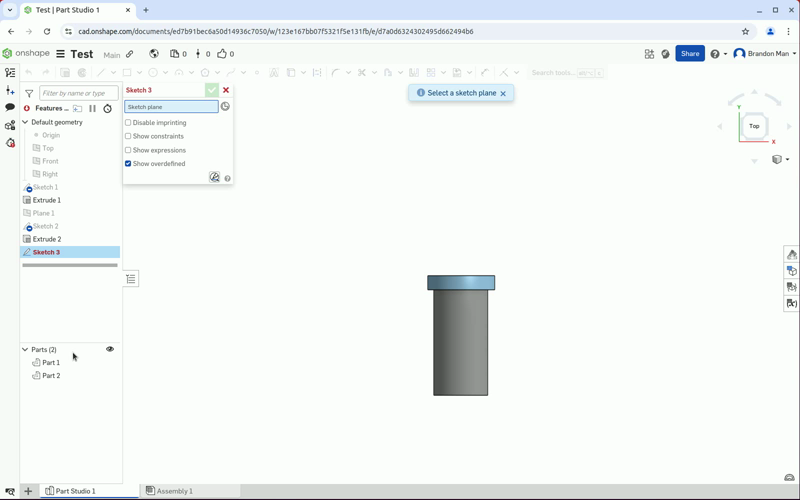
mouse_move(73, 150)
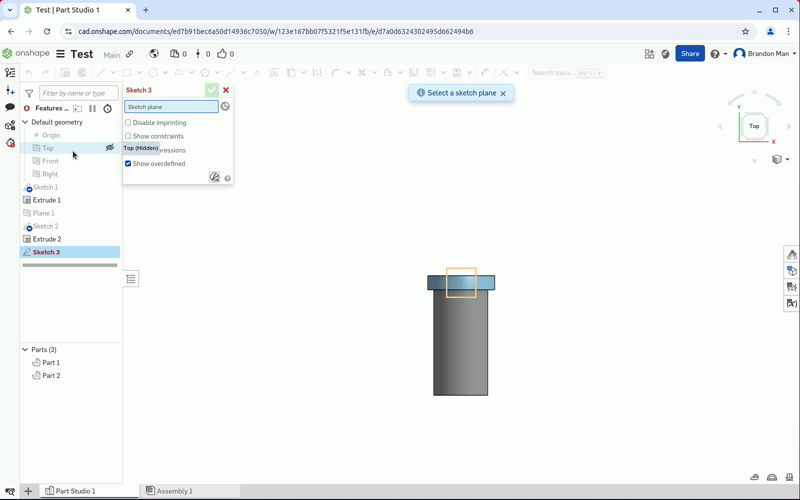
click(73, 150)
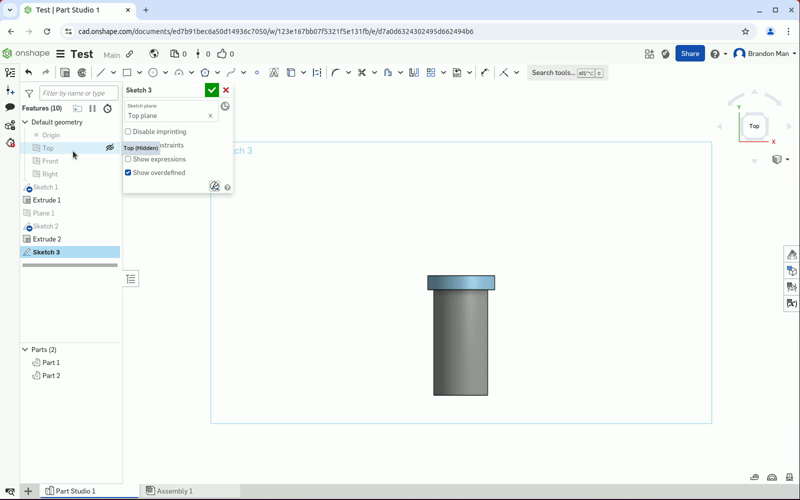
mouse_move(73, 352)
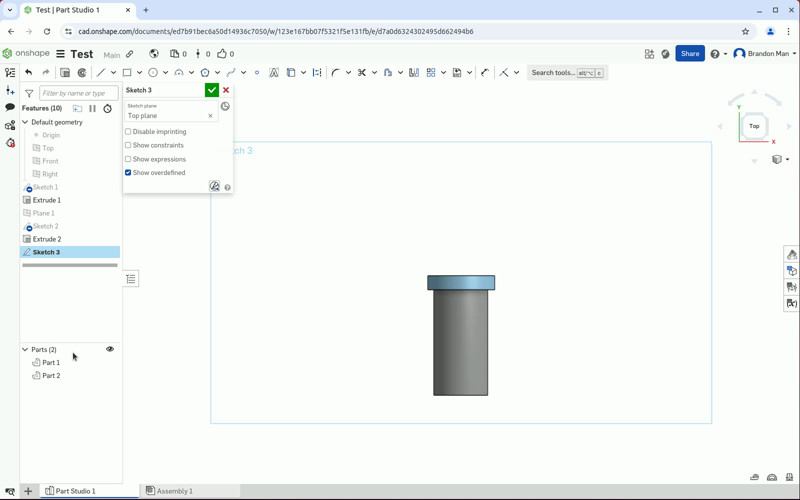
key(y)
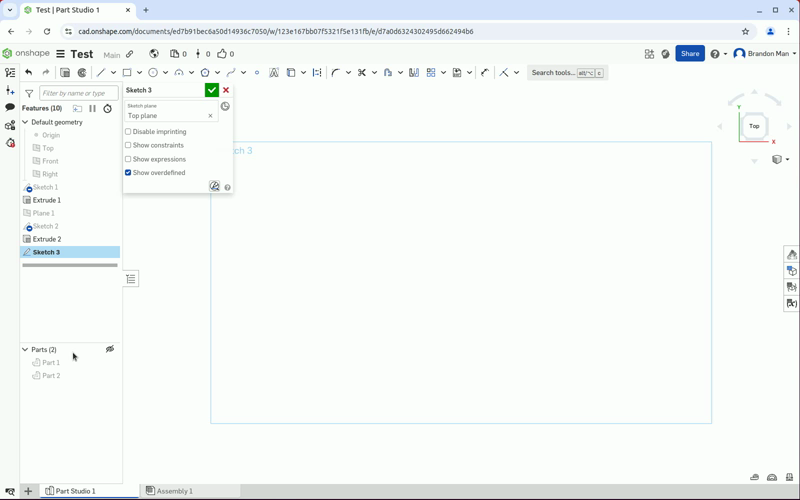
key(c)
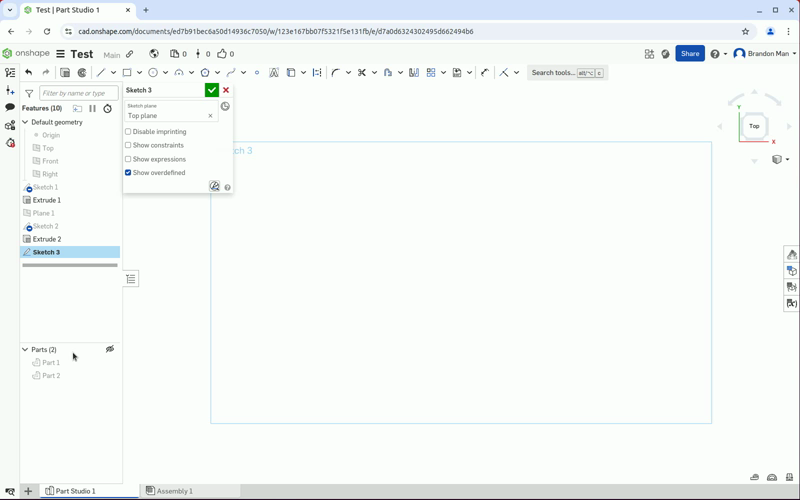
key_down(shift)
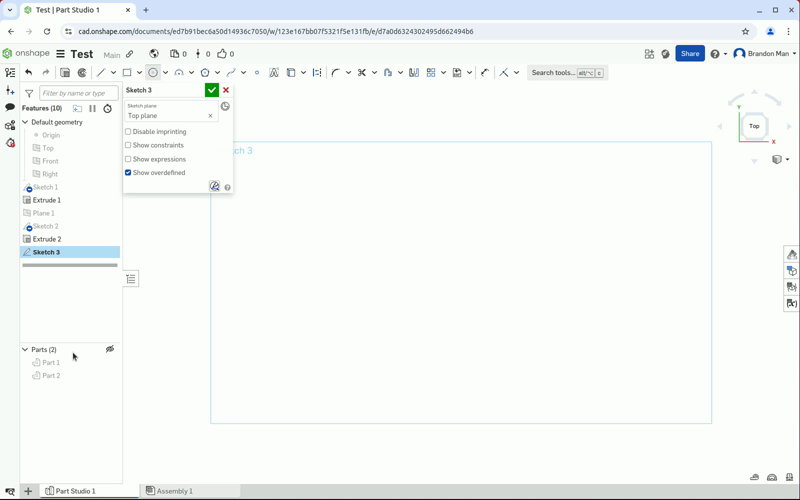
mouse_move(461, 382)
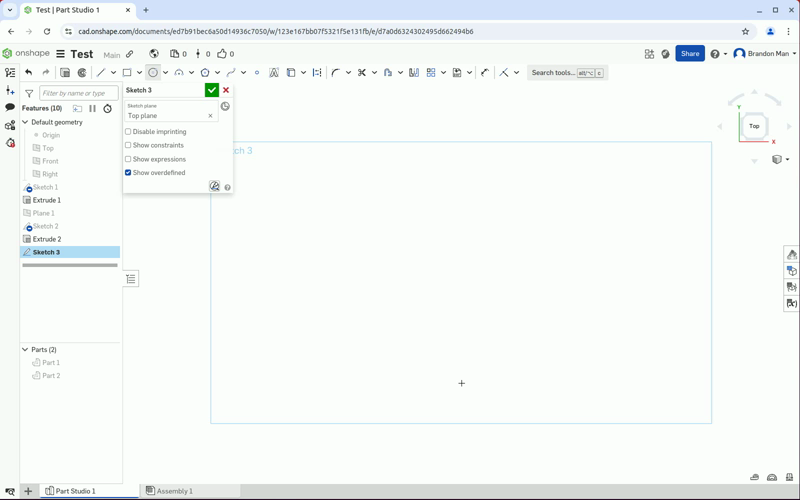
click(461, 382)
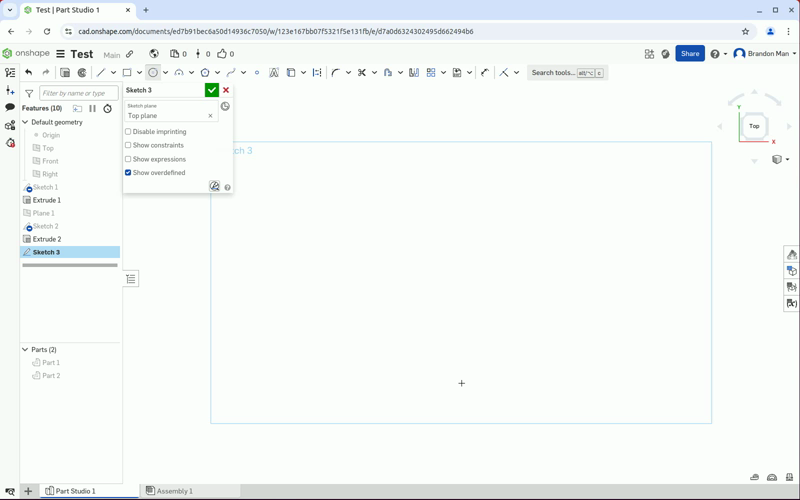
key_up(shift)
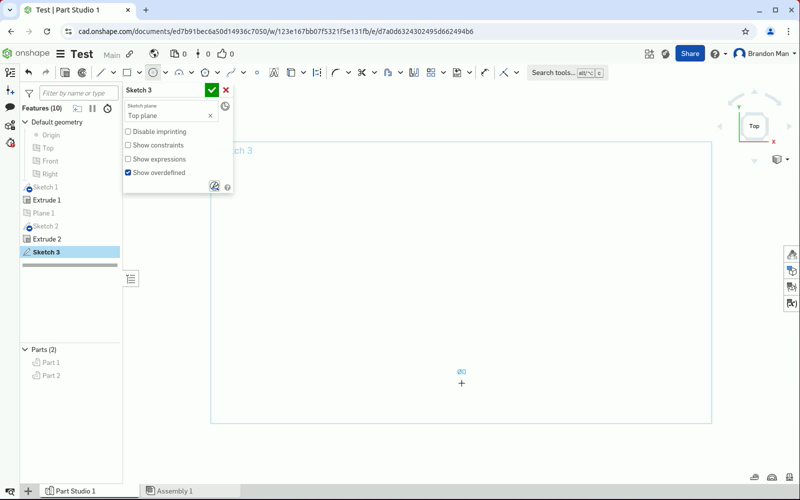
mouse_move(472, 382)
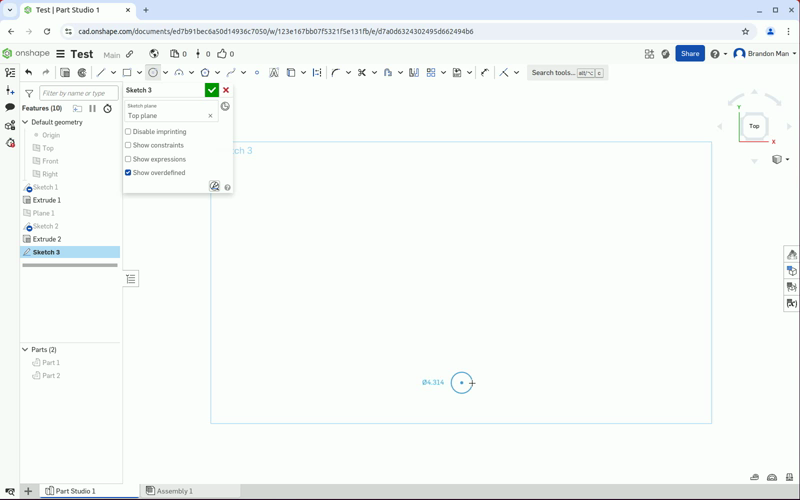
click(472, 382)
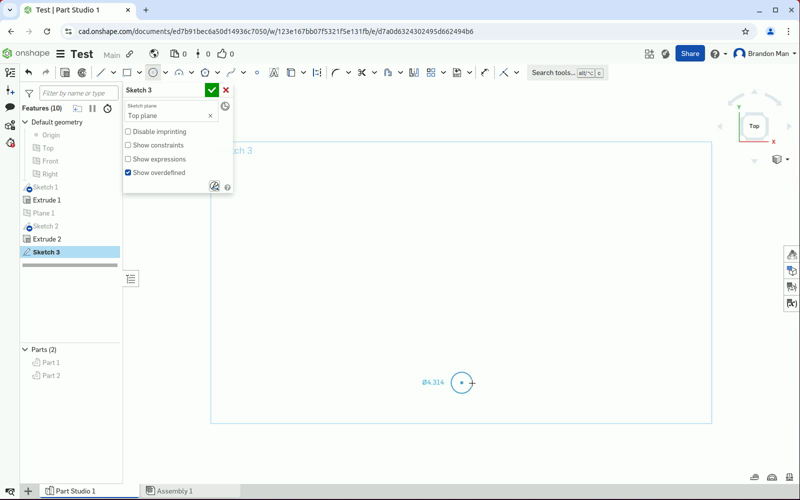
key(esc)
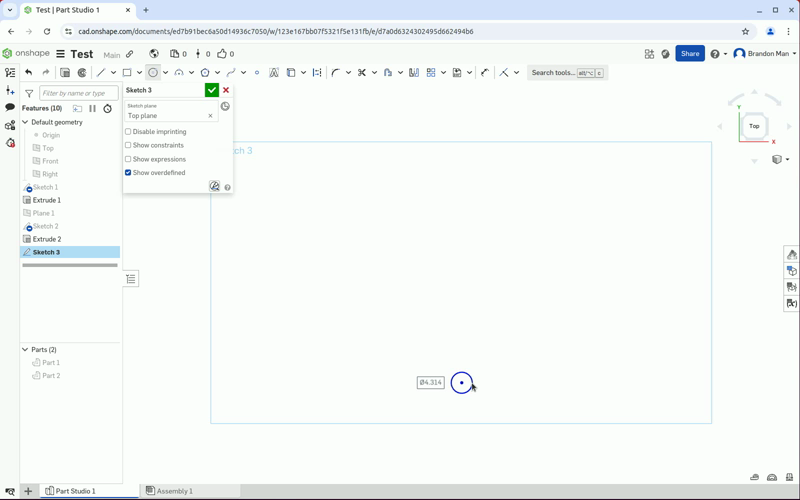
mouse_move(463, 390)
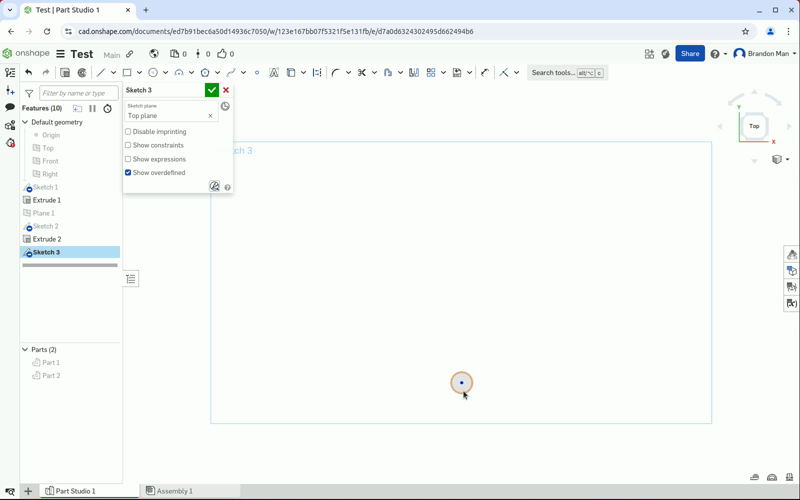
scroll(6)
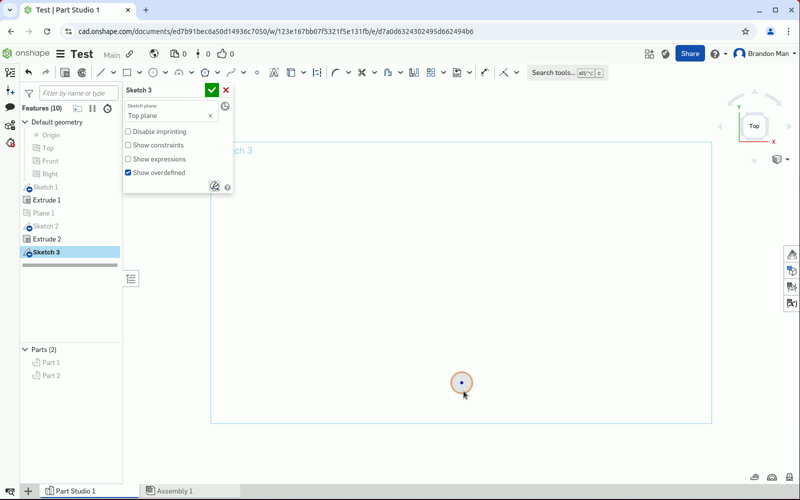
scroll(6)
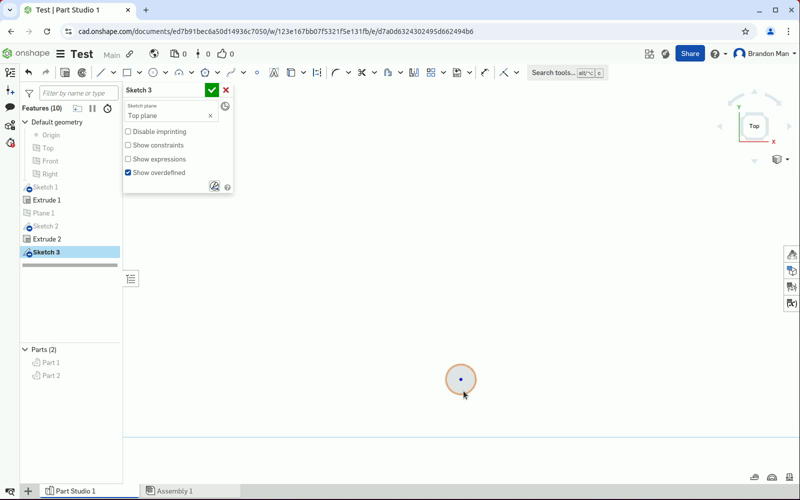
scroll(6)
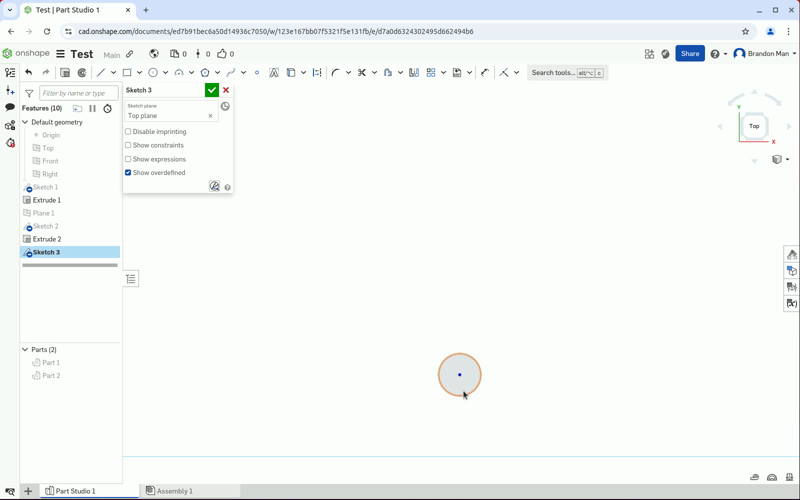
scroll(6)
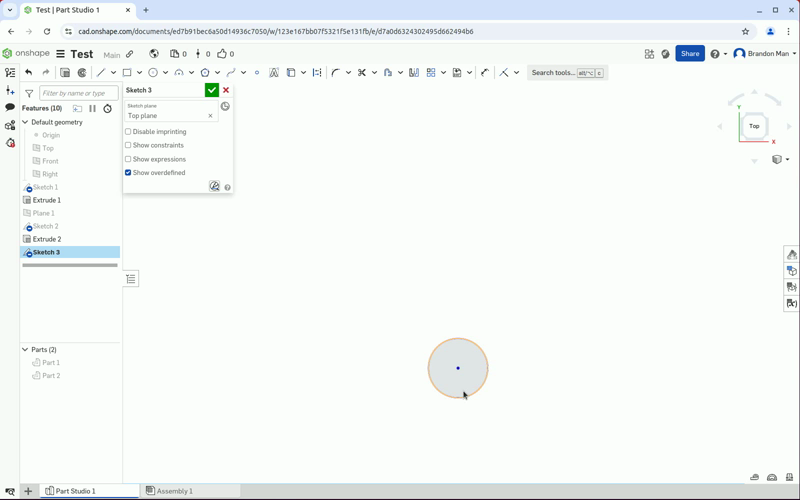
scroll(6)
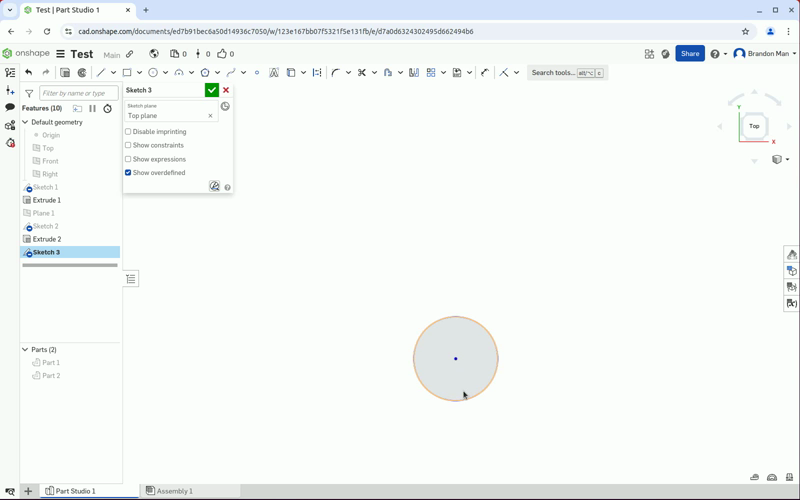
scroll(6)
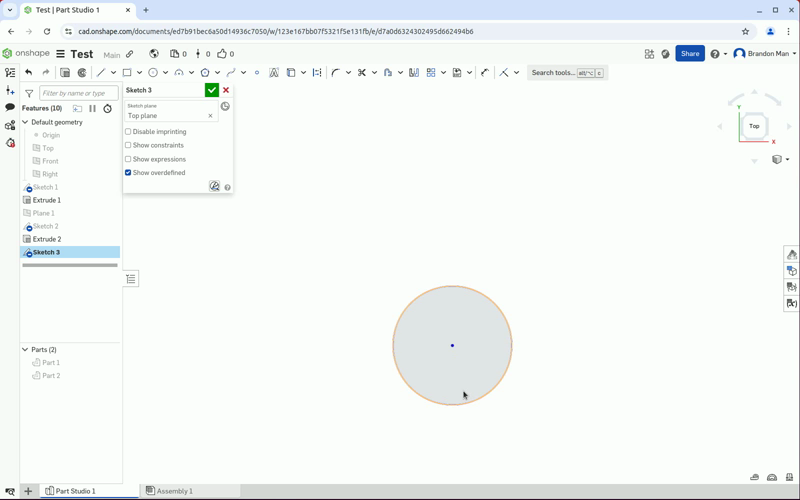
scroll(6)
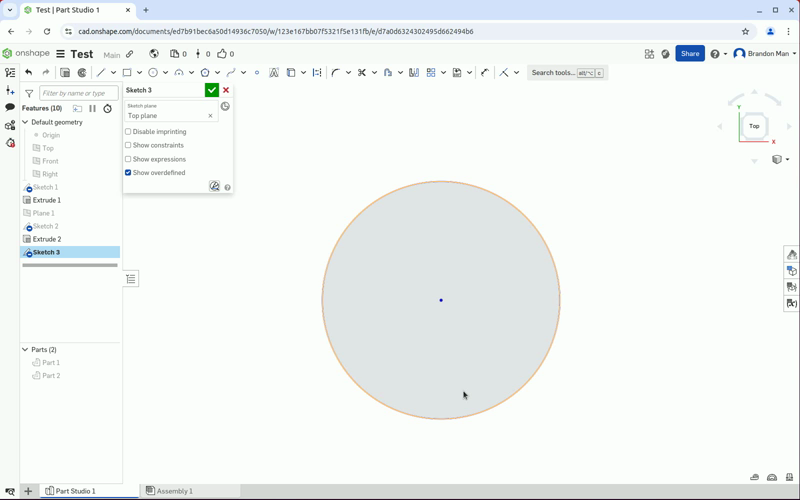
click(463, 390)
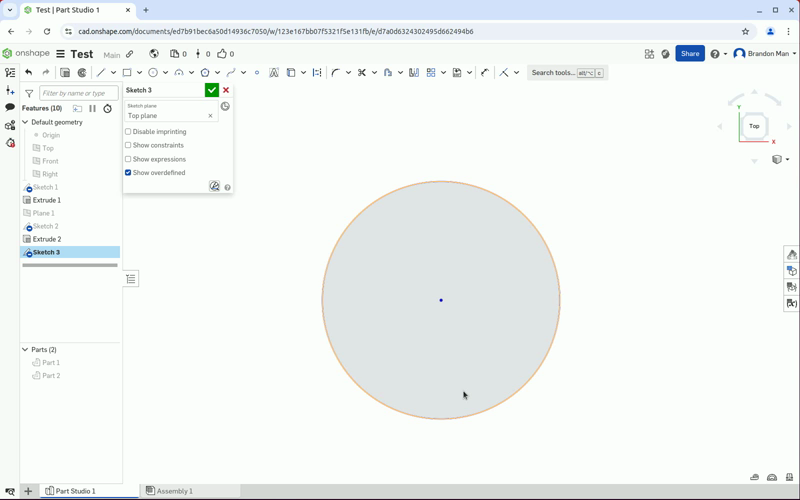
scroll(-6)
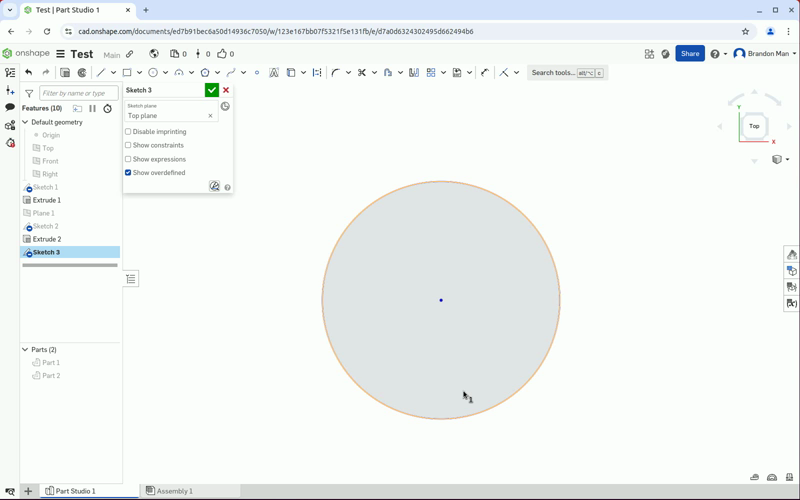
scroll(-6)
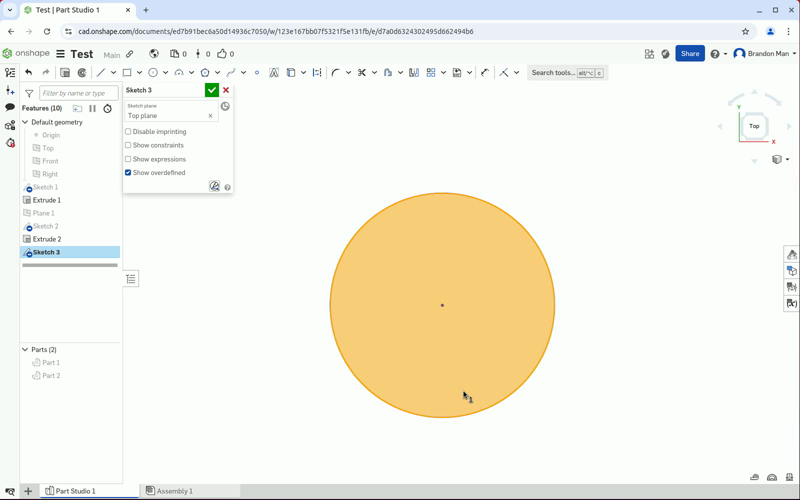
scroll(-6)
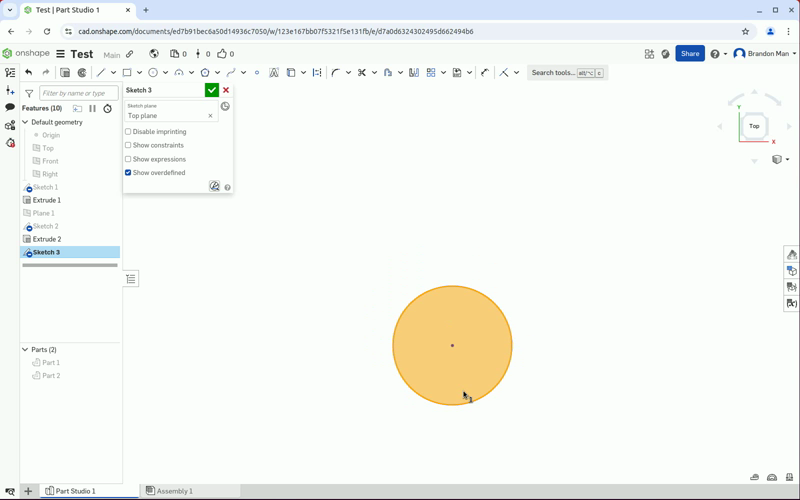
scroll(-6)
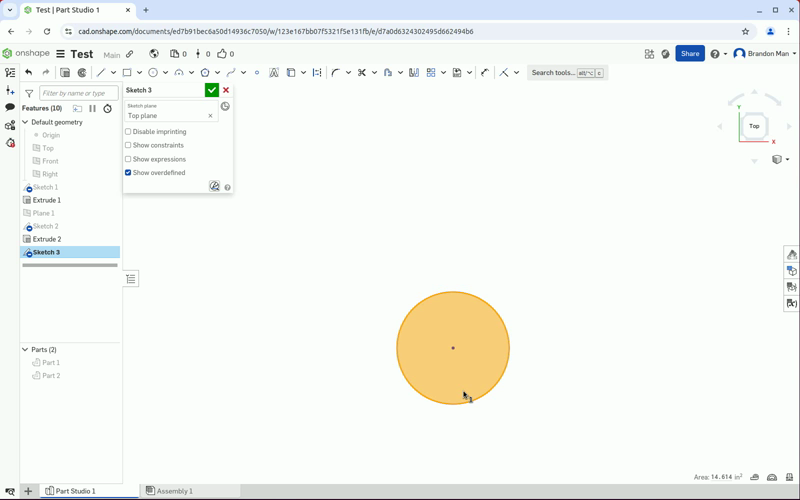
scroll(-6)
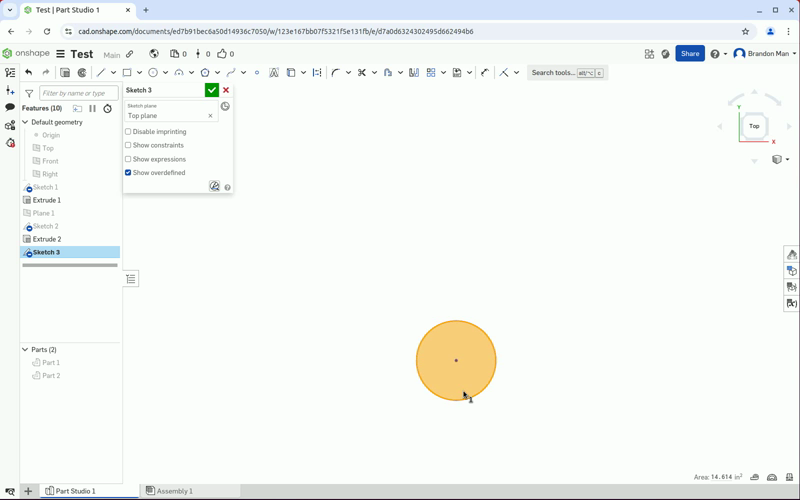
scroll(-6)
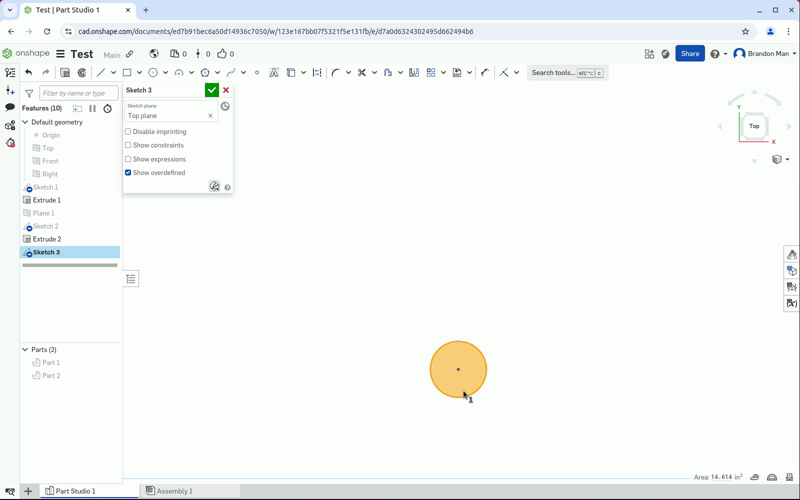
scroll(-6)
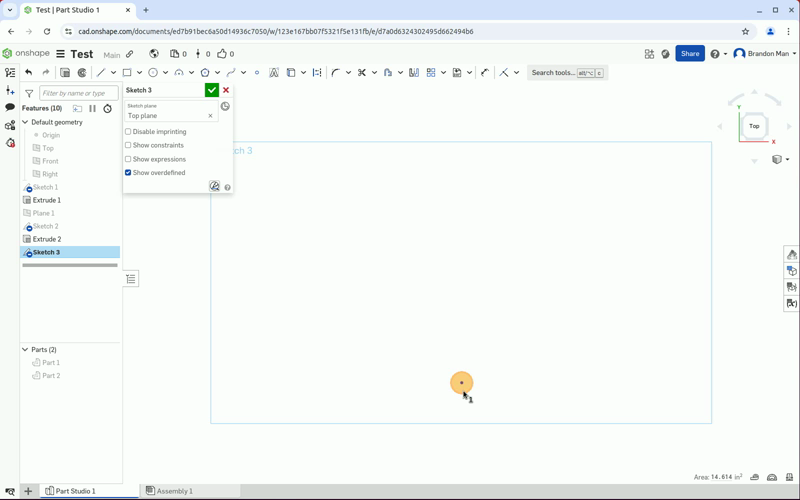
mouse_move(73, 352)
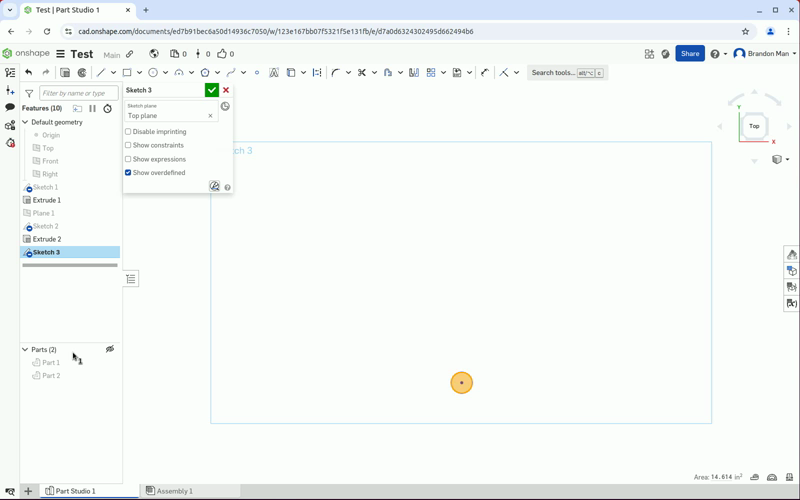
key(shift+y)
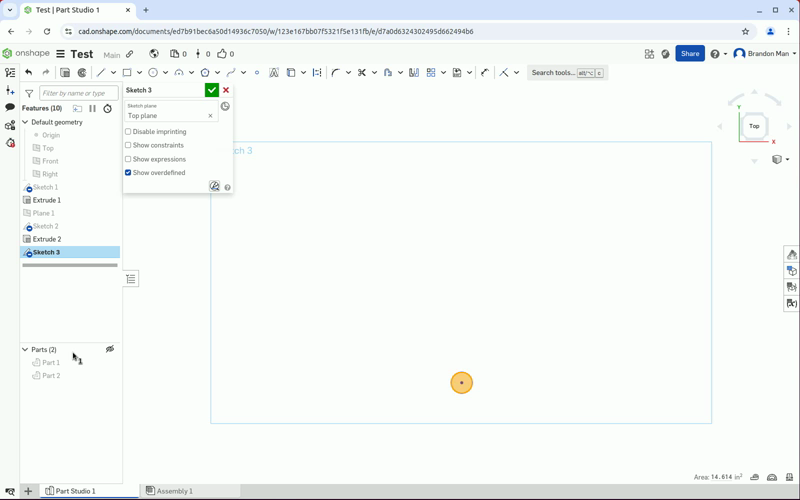
key(shift+e)
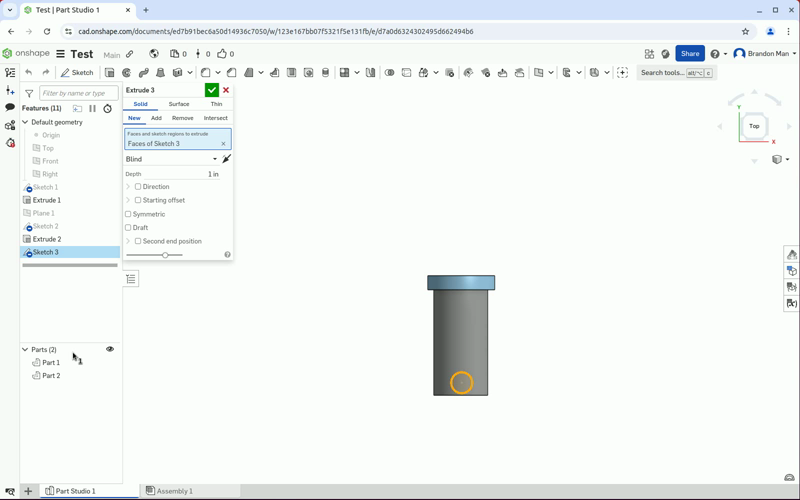
mouse_move(143, 106)
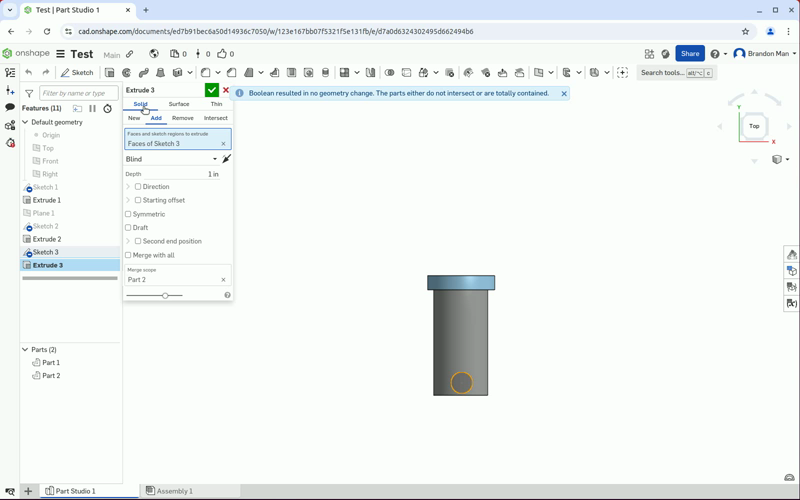
click(143, 106)
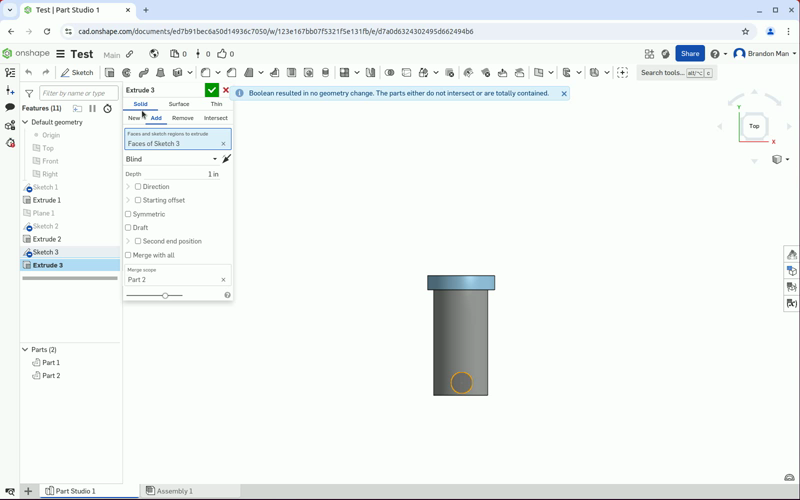
mouse_move(137, 120)
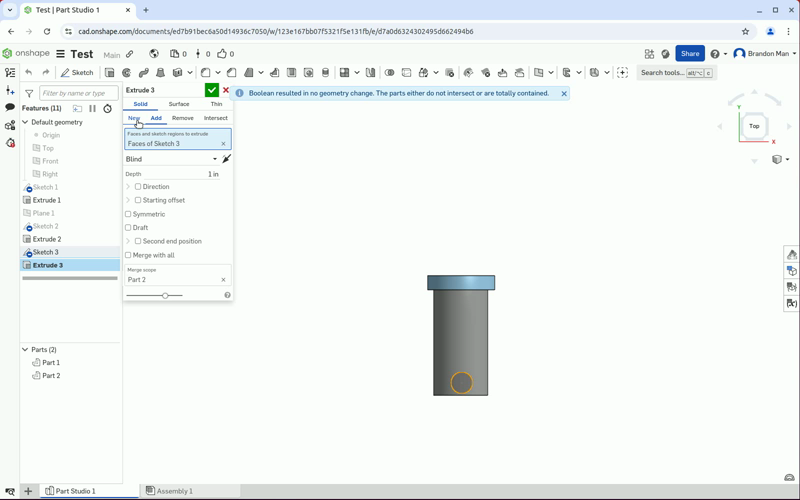
click(137, 120)
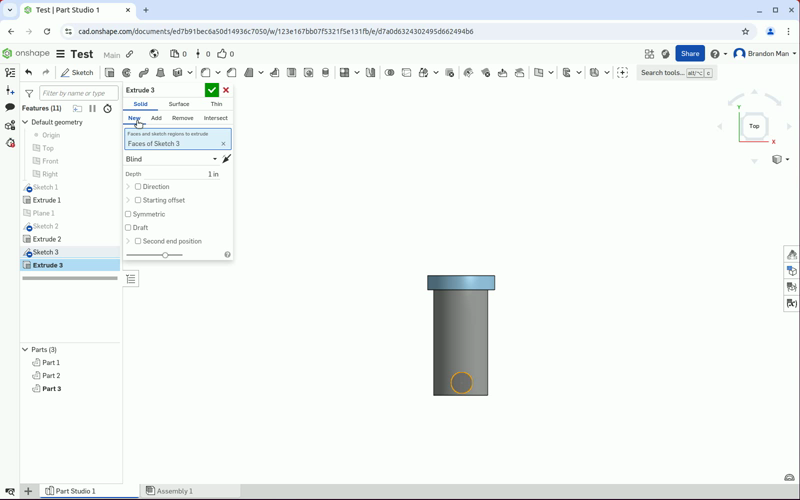
key(tab, 4)
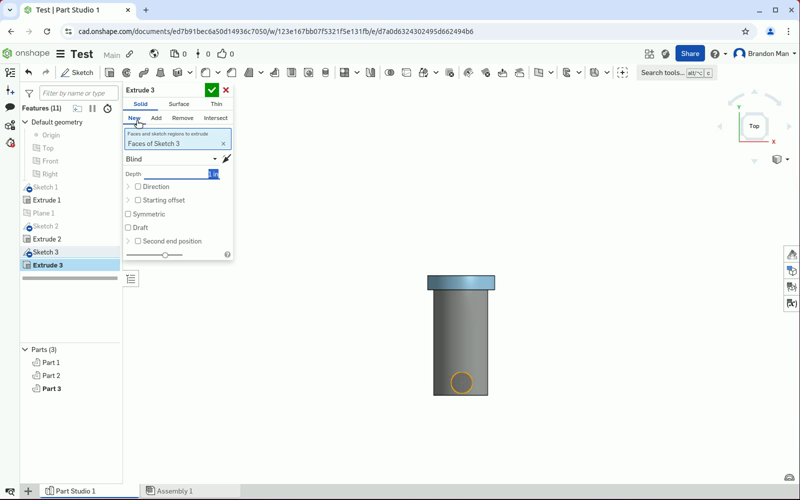
text(13.48)
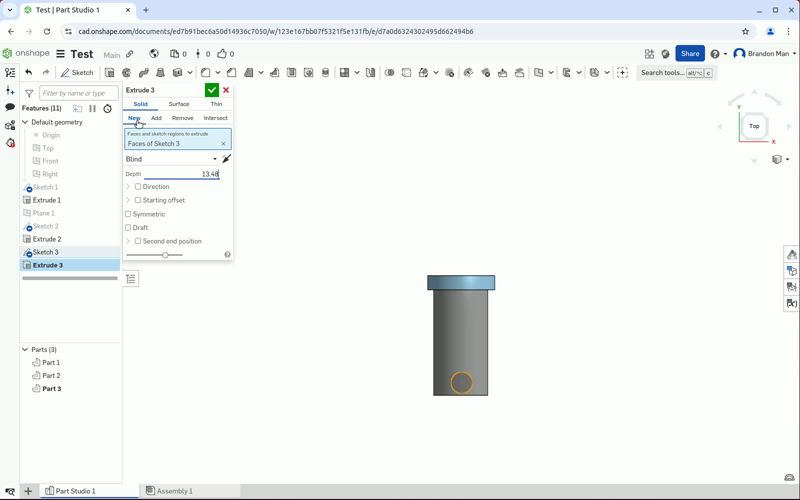
key(tab, 3)
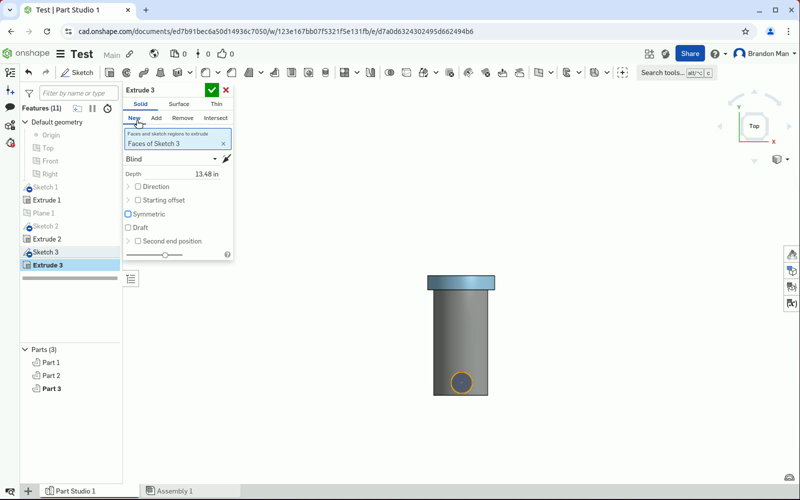
key(space)
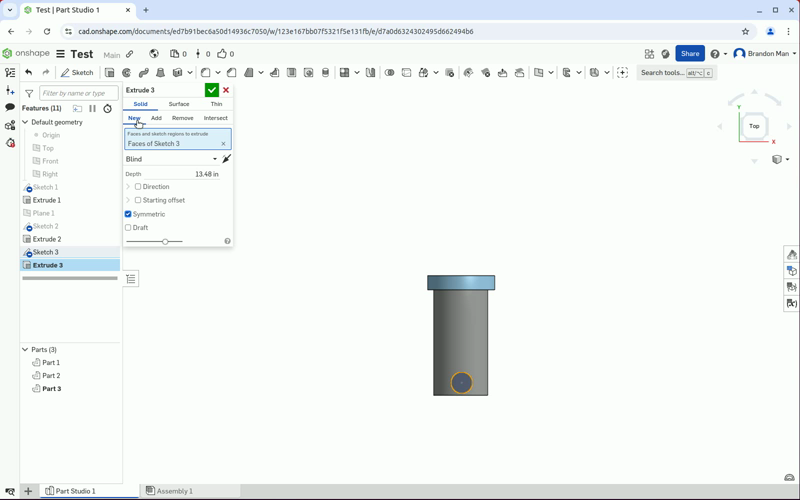
key(enter)
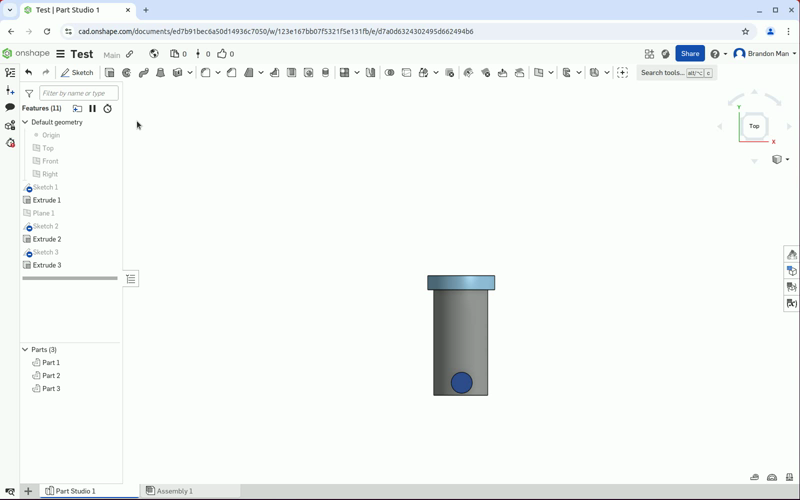
key(shift+h)
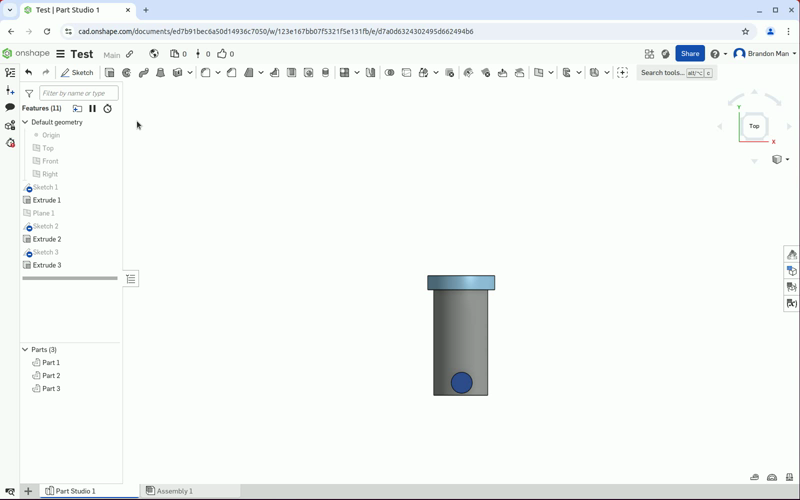
key(shift+h)
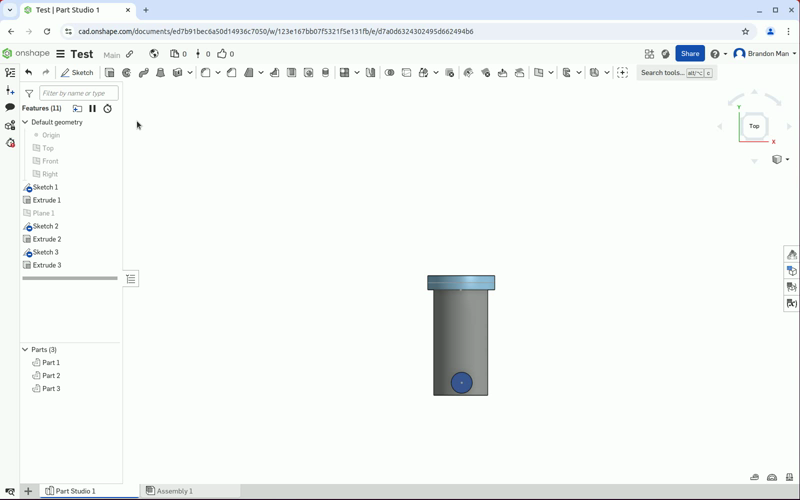
key(shift+7)
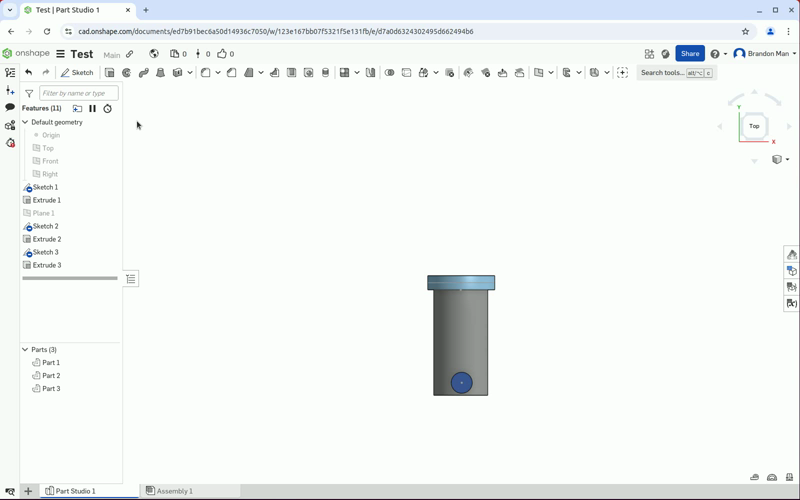
key(up, 3)
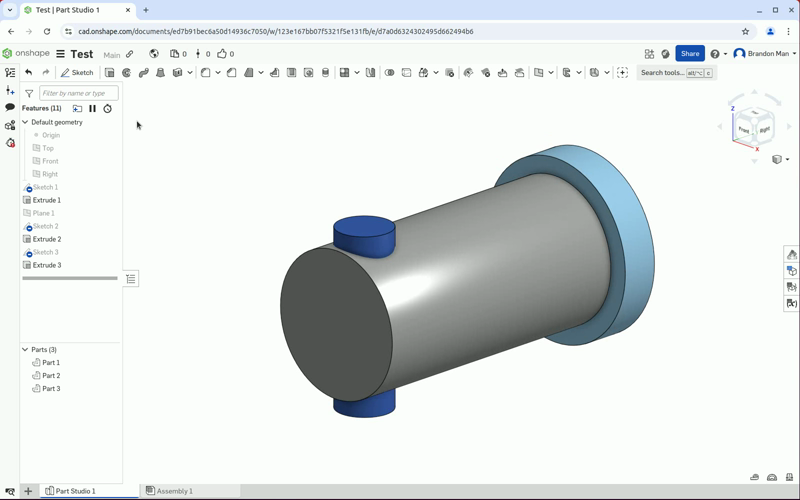
key(left, 3)
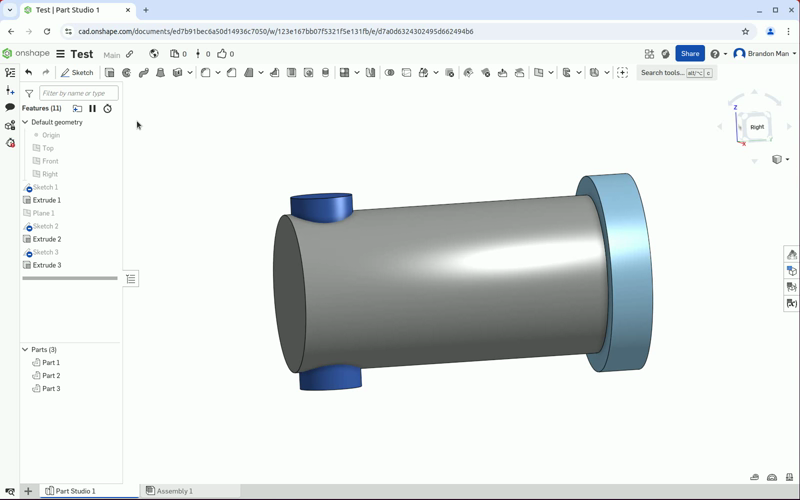
key(right, 3)
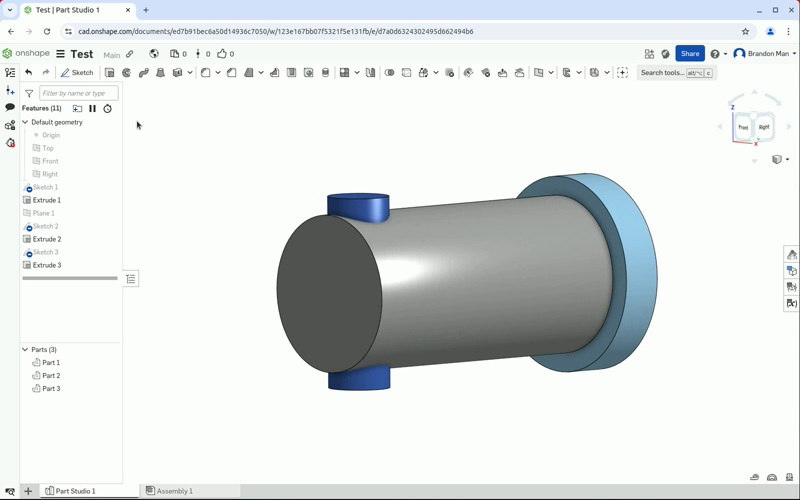
key(down, 3)
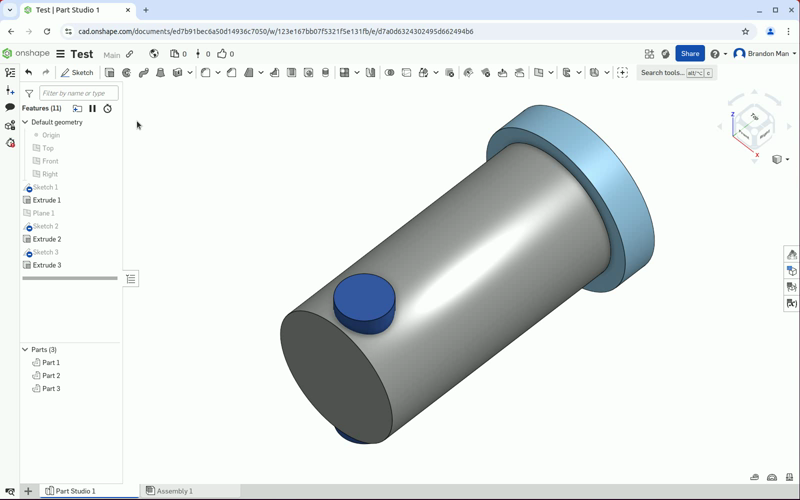
mouse_move(73, 189)
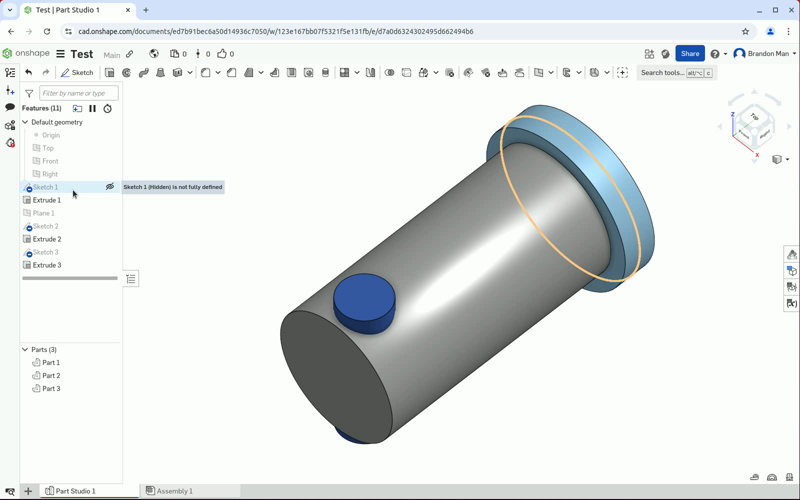
click(73, 189)